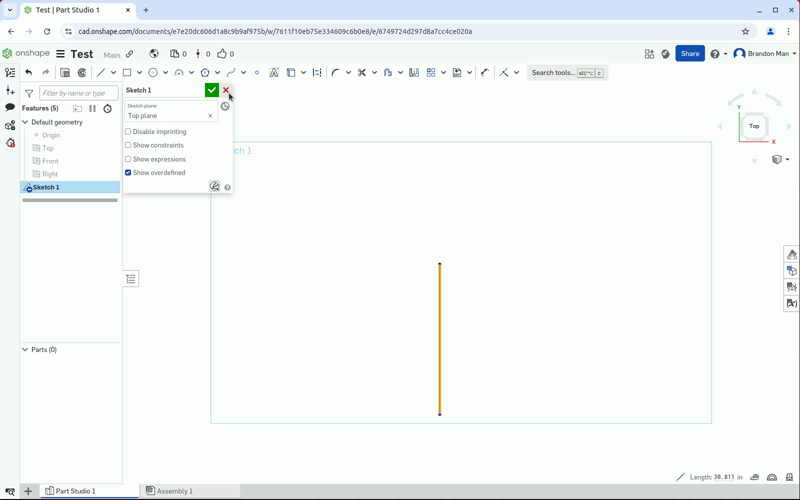
key(shift+h)
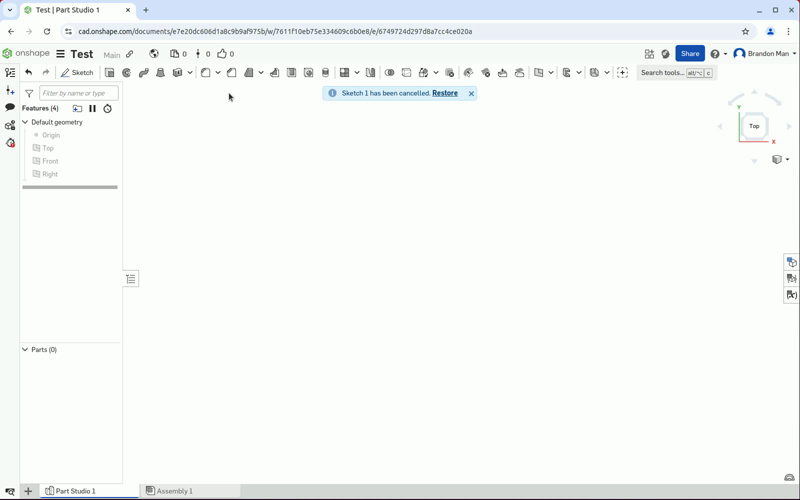
mouse_move(73, 352)
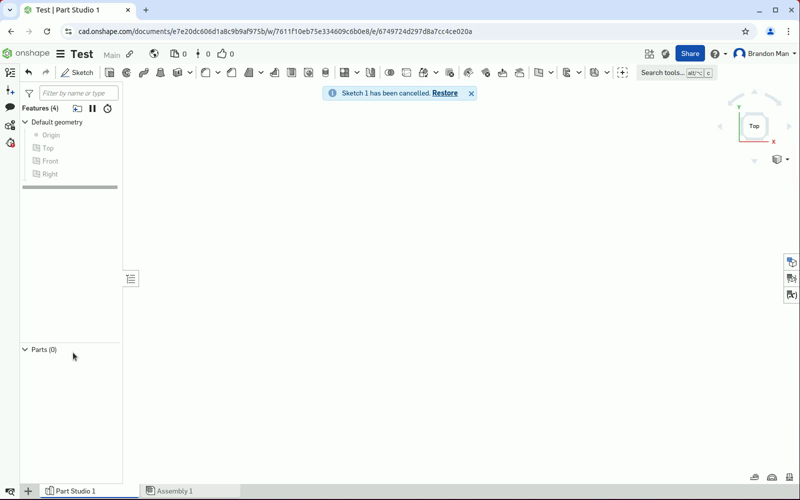
key(y)
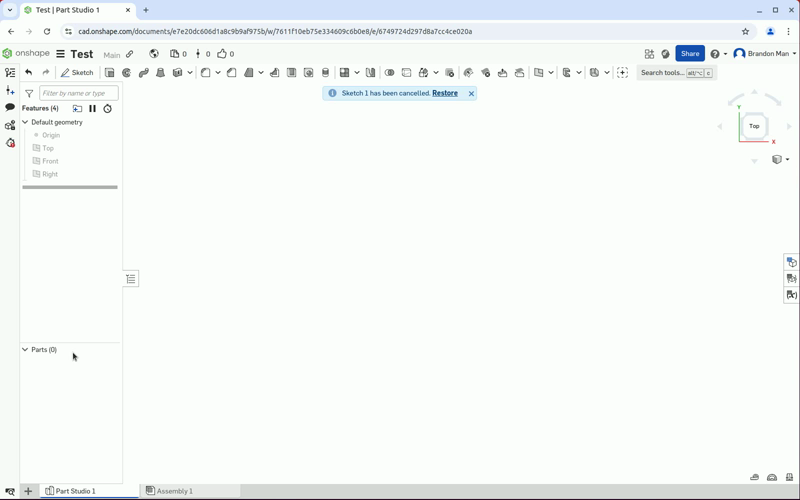
key(shift+p)
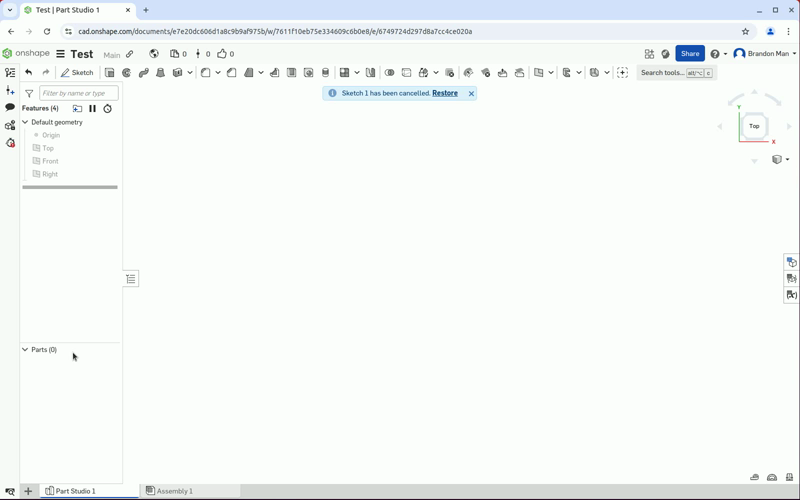
key(space)
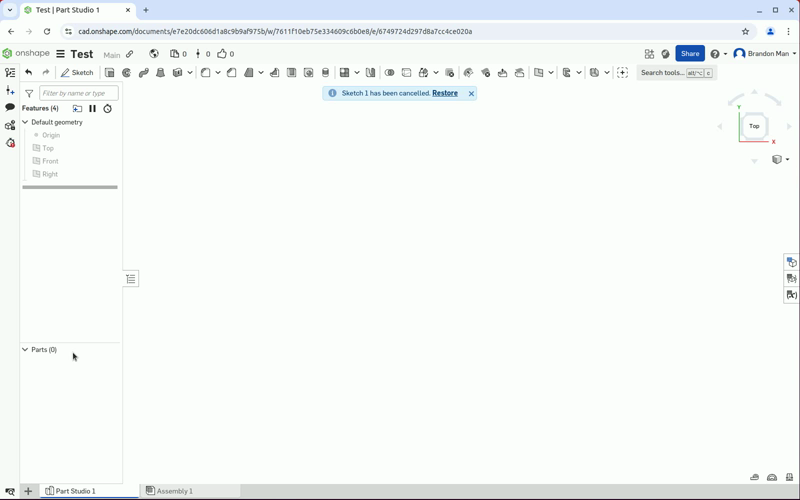
key_down(shift)
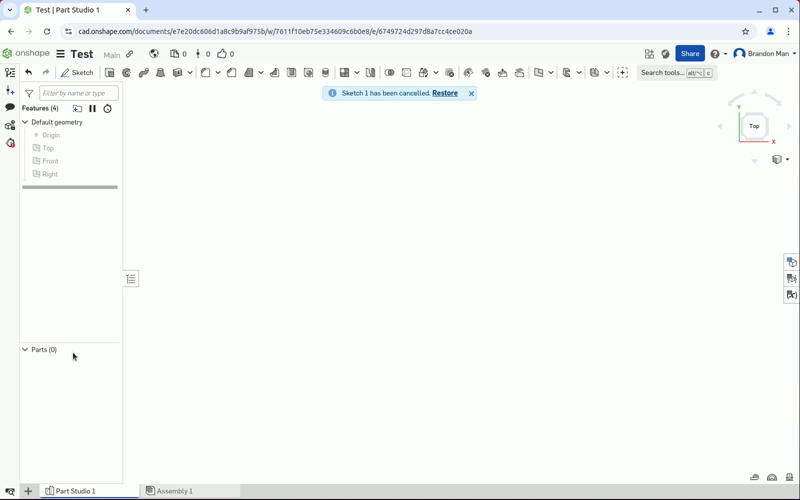
key(up)
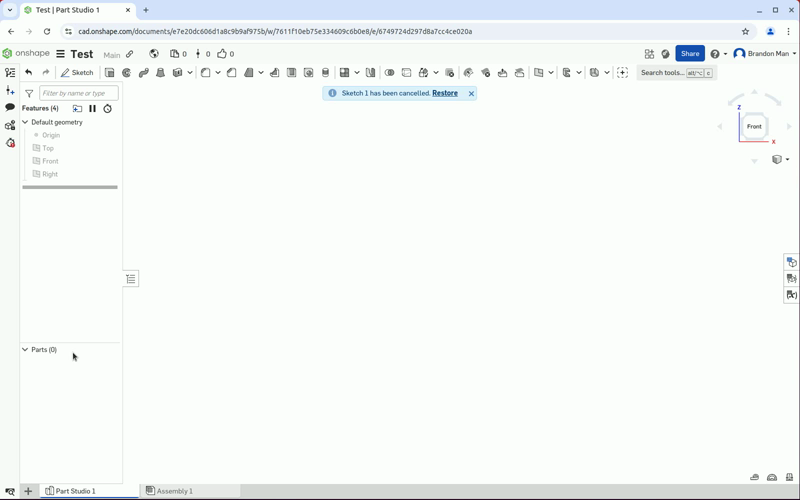
key_up(shift)
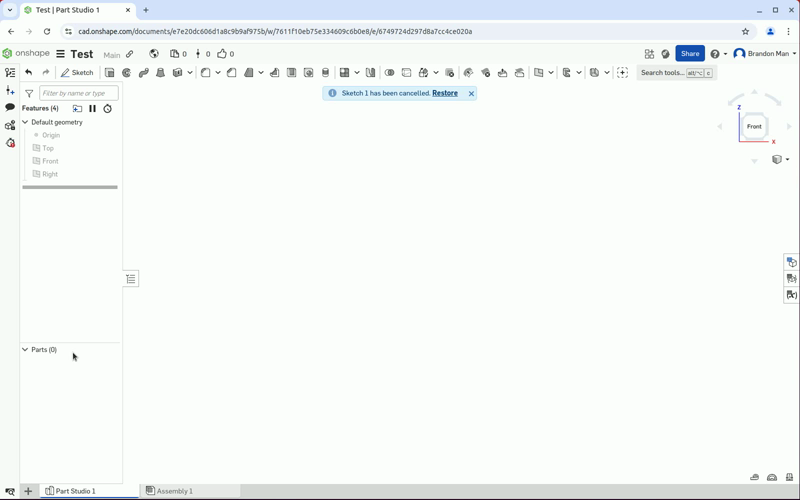
mouse_move(73, 352)
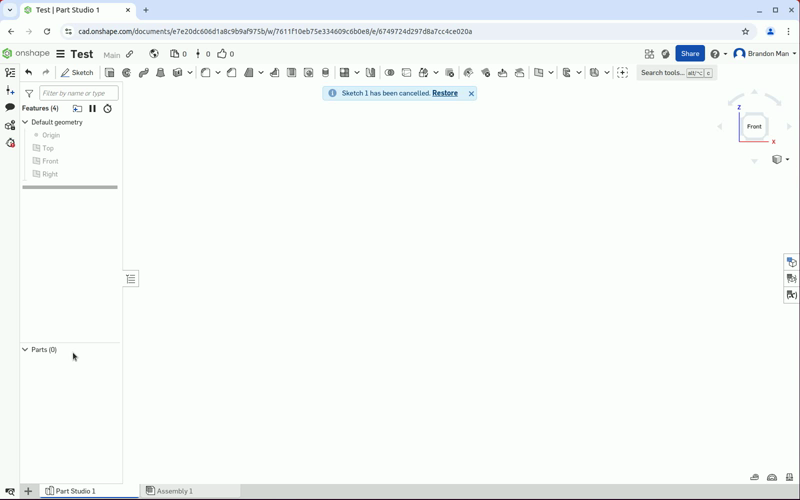
key(shift+y)
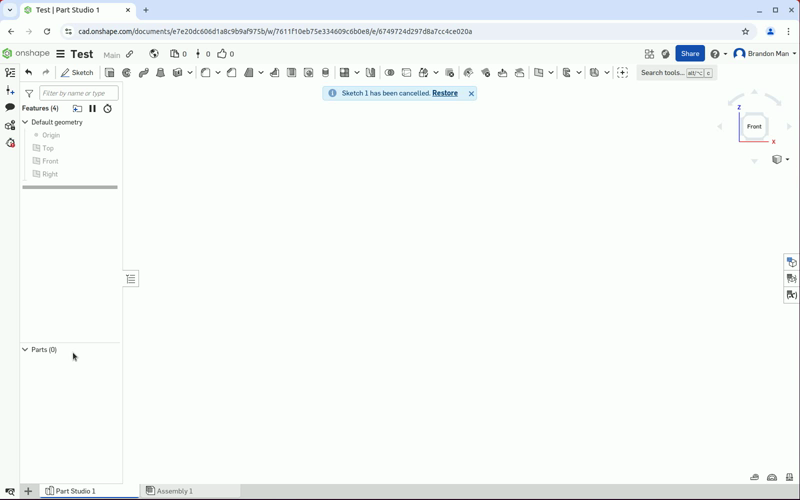
key(shift+s)
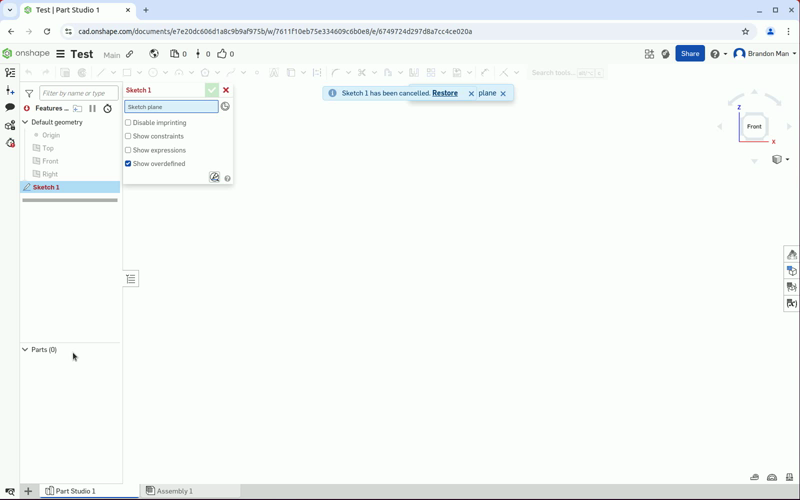
mouse_move(73, 163)
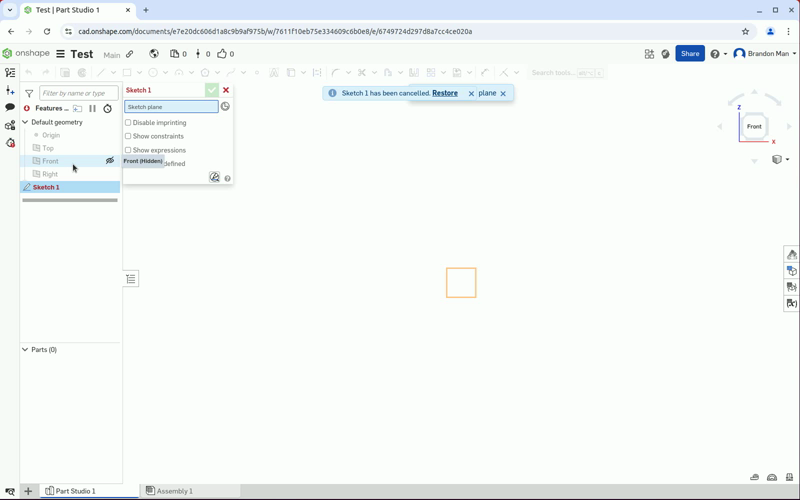
click(73, 163)
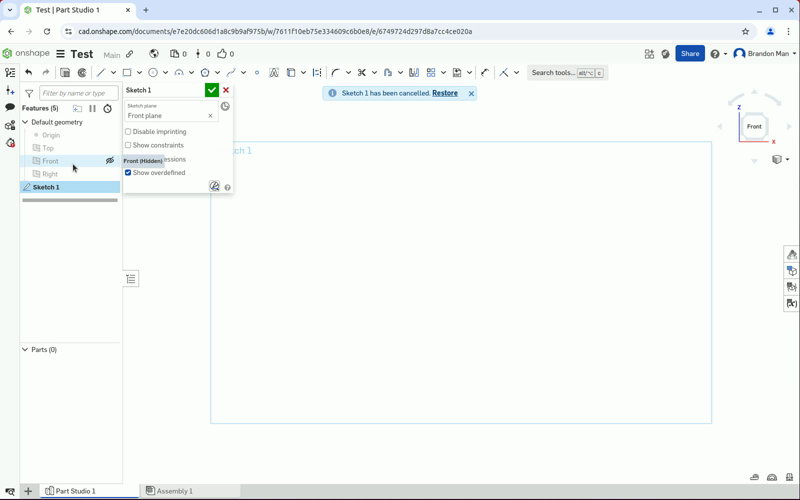
mouse_move(73, 352)
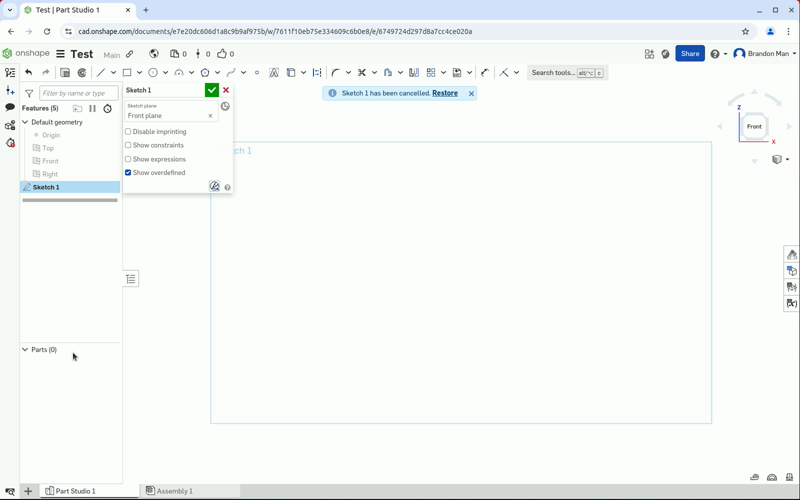
key(y)
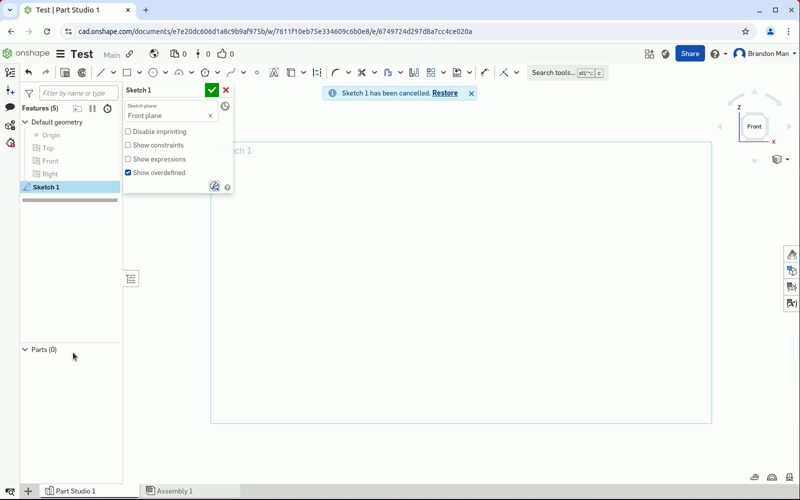
key(c)
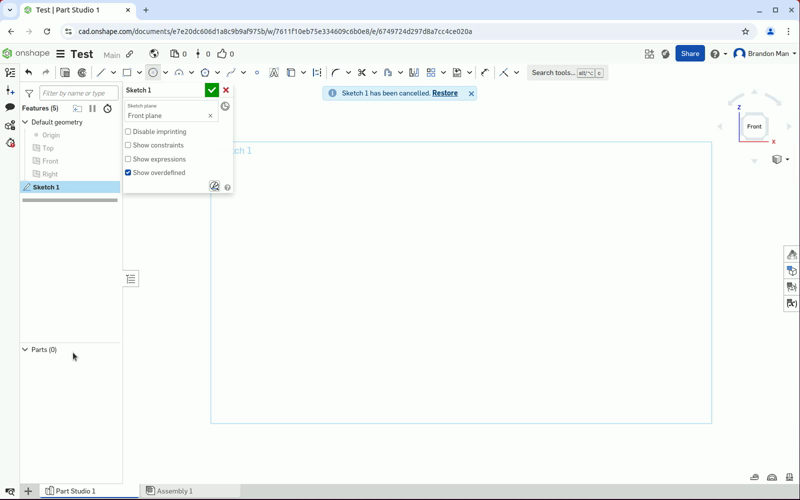
key_down(shift)
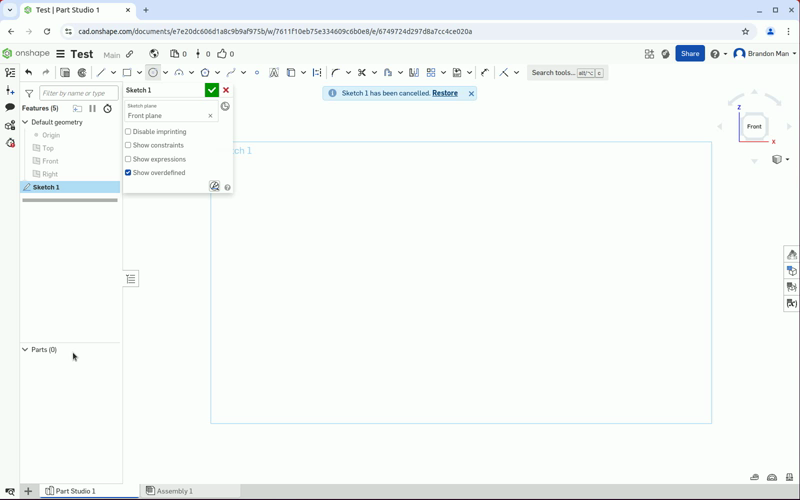
mouse_move(460, 298)
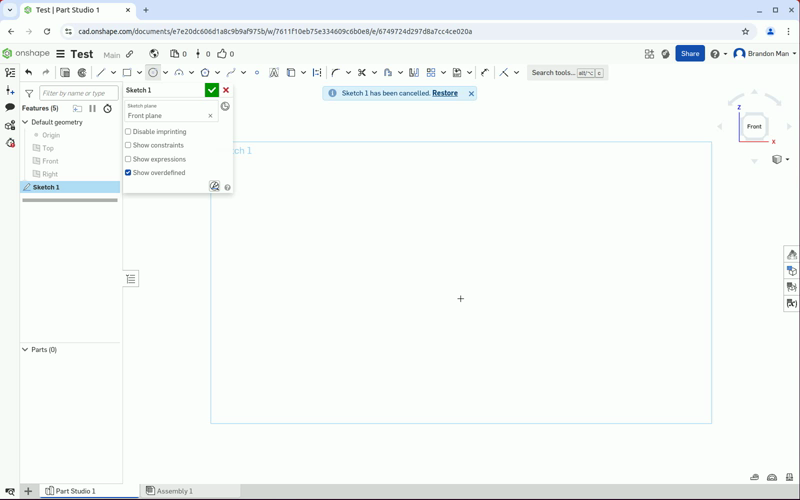
click(460, 298)
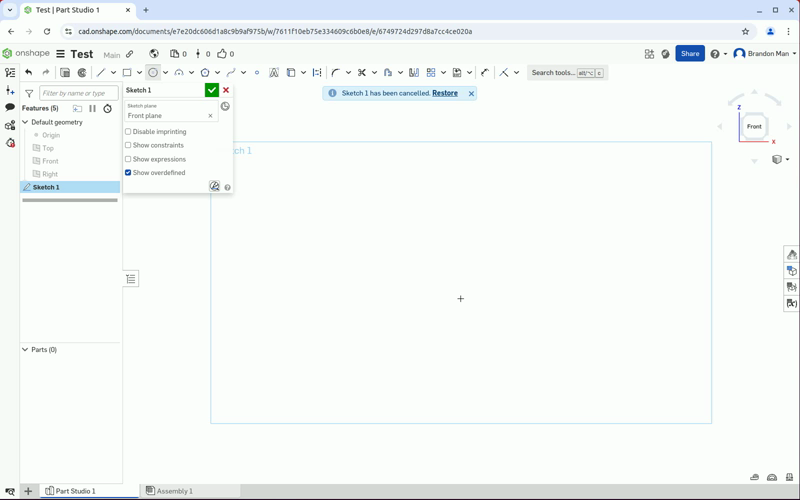
key_up(shift)
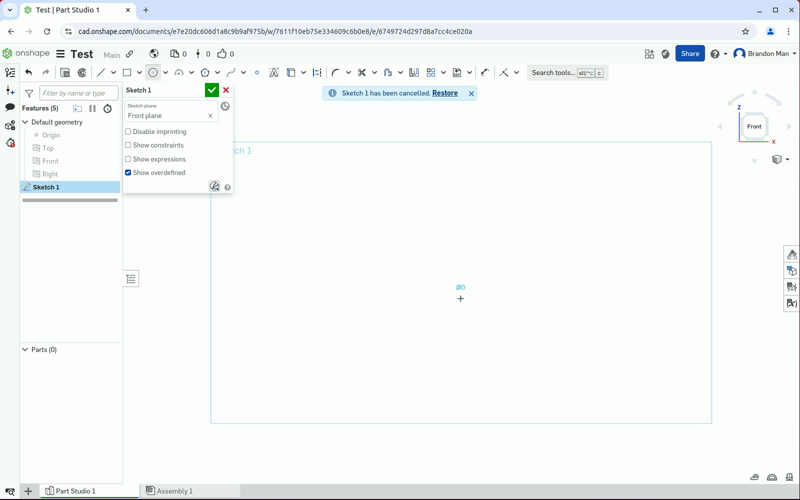
mouse_move(493, 298)
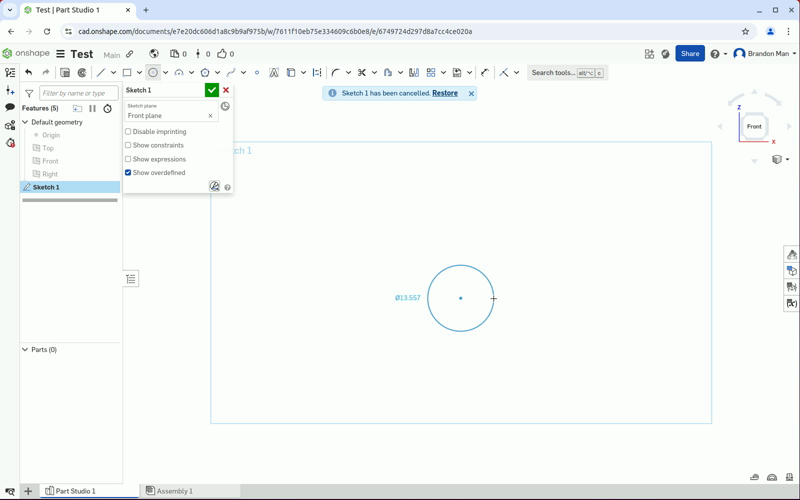
click(493, 298)
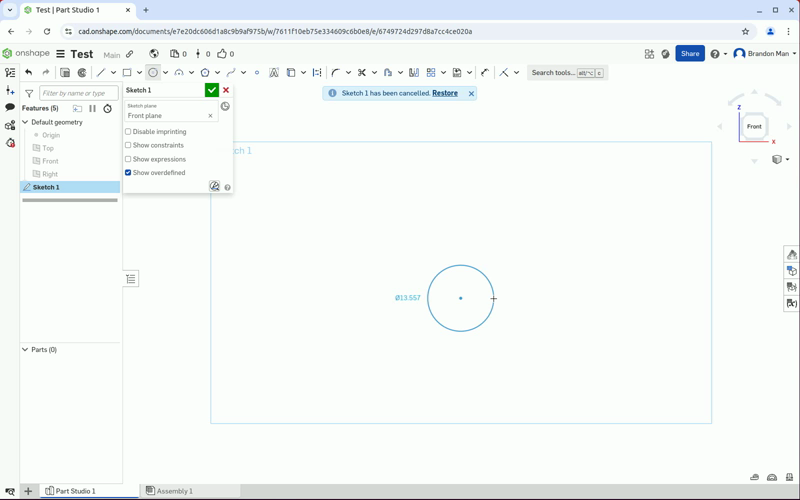
key(esc)
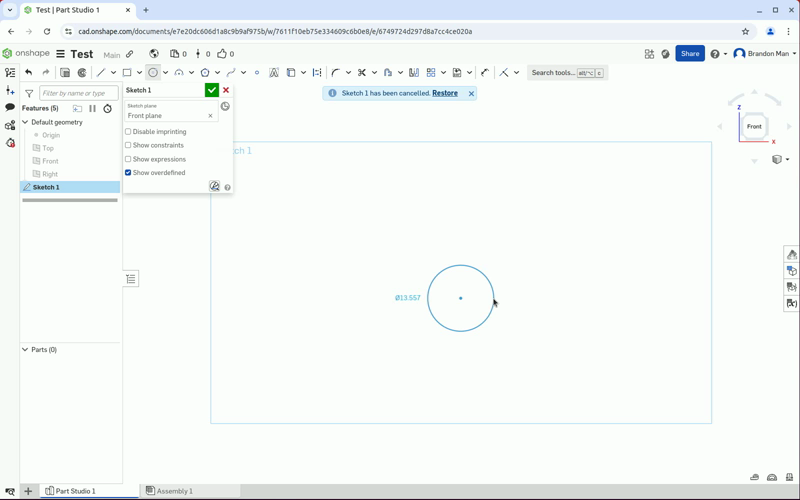
key(c)
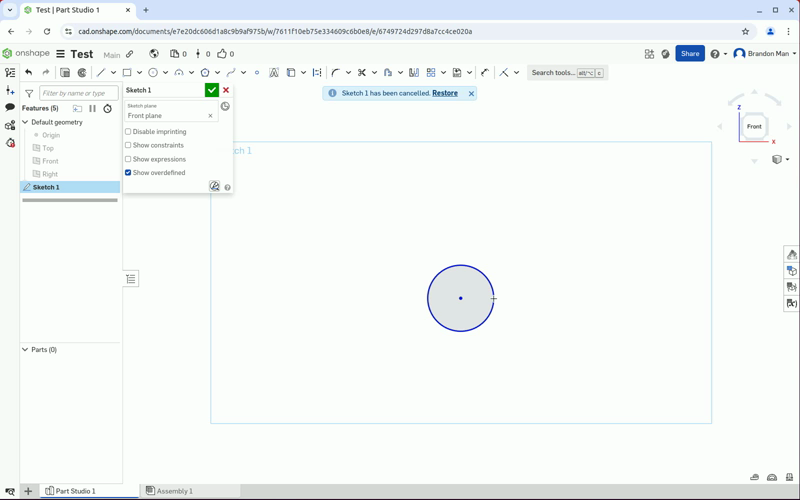
key_down(shift)
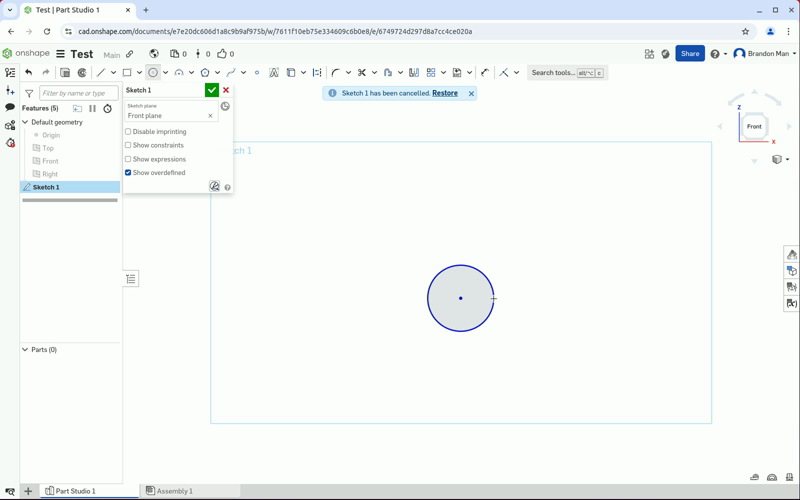
mouse_move(460, 283)
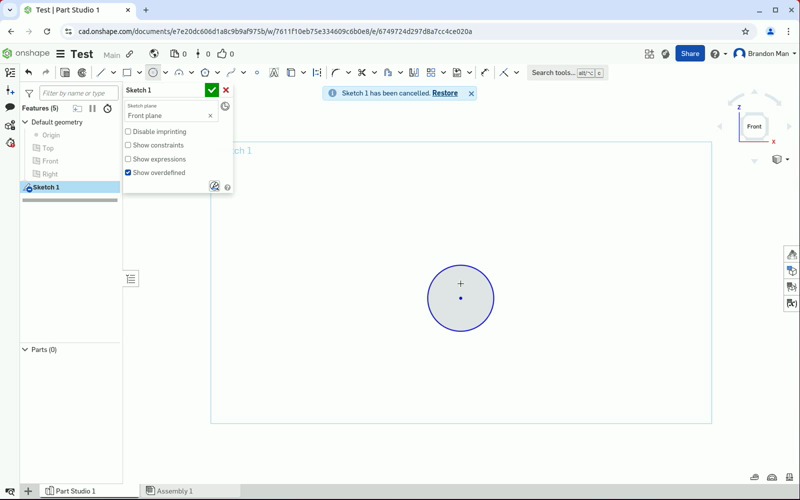
click(460, 283)
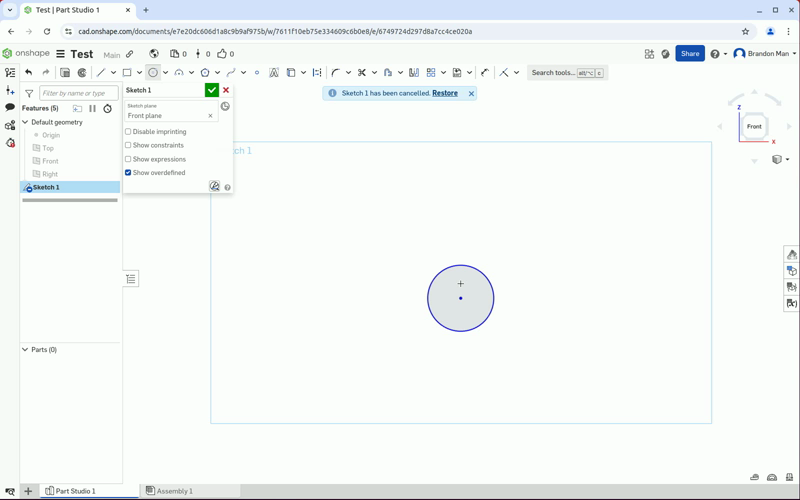
key_up(shift)
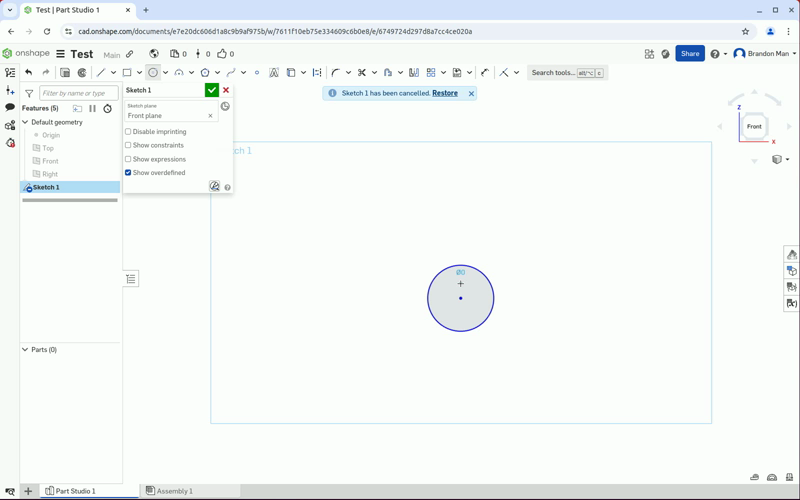
mouse_move(467, 283)
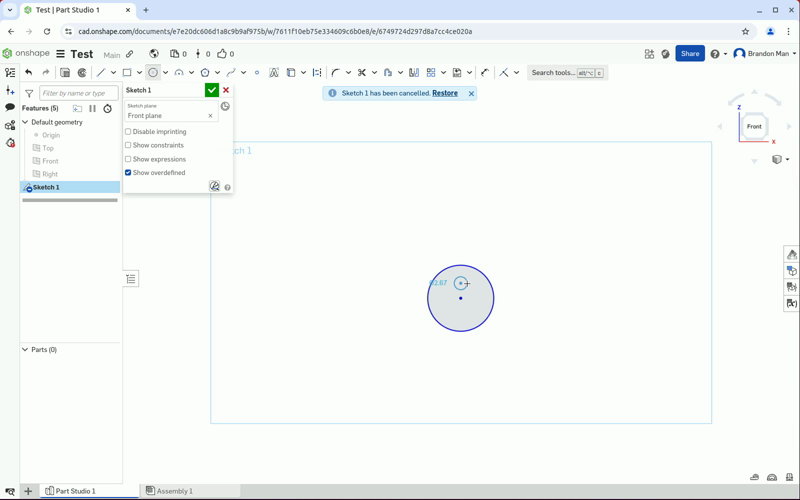
click(467, 283)
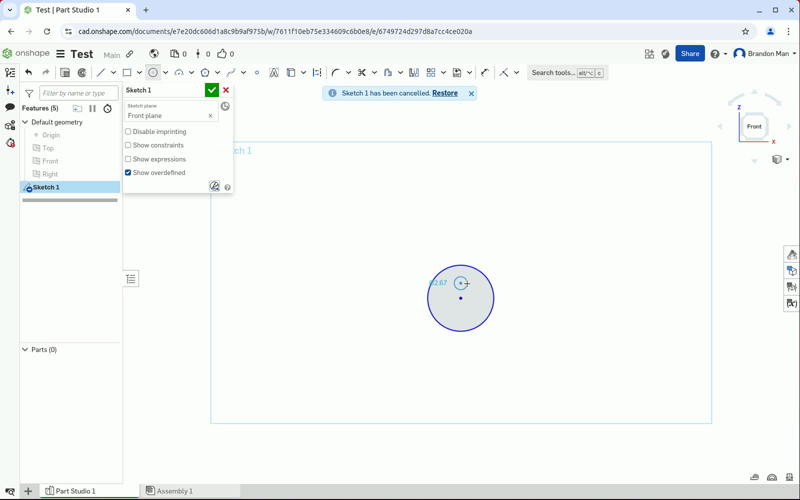
key(esc)
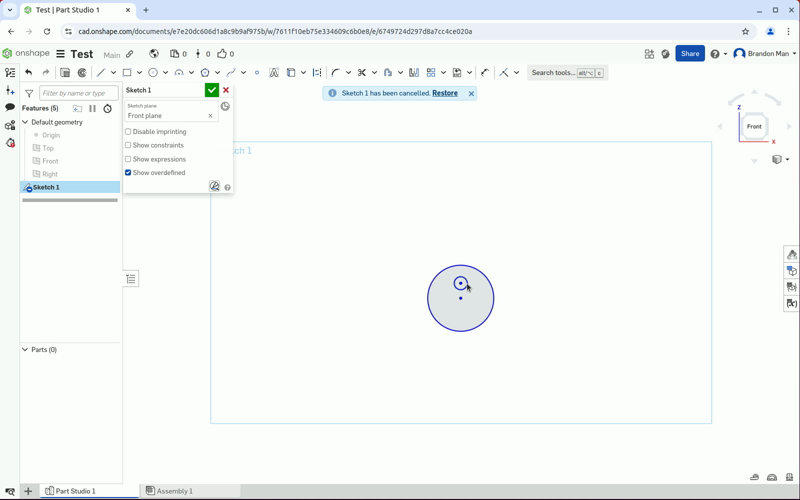
mouse_move(479, 278)
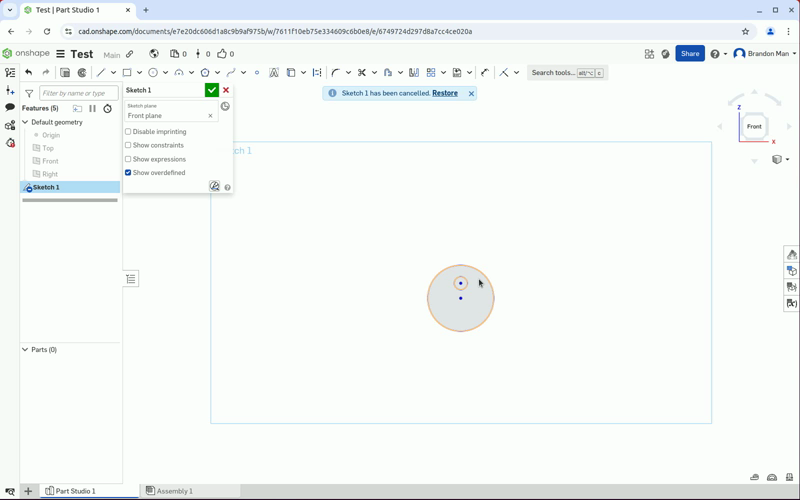
click(479, 278)
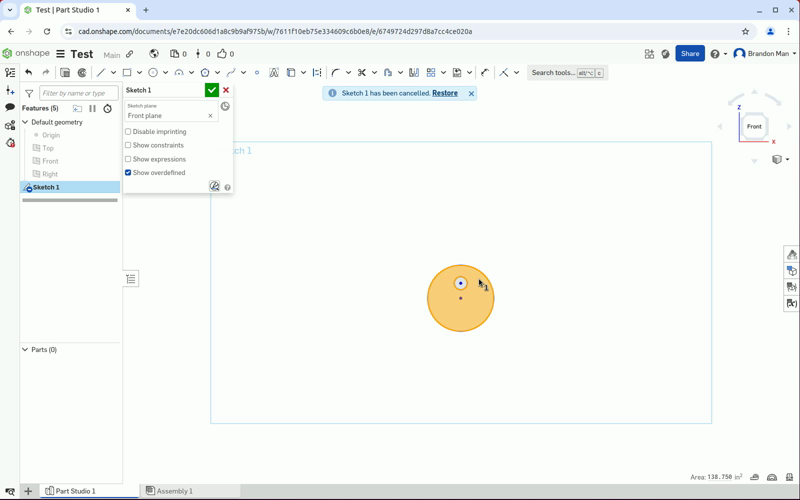
mouse_move(73, 352)
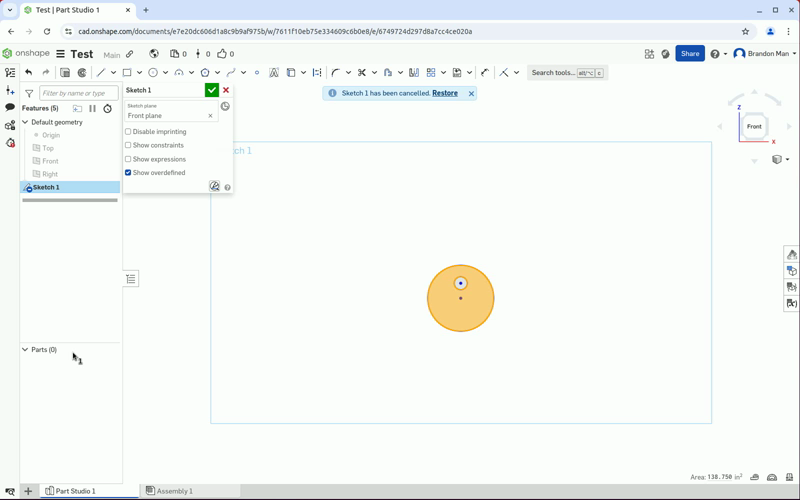
key(shift+y)
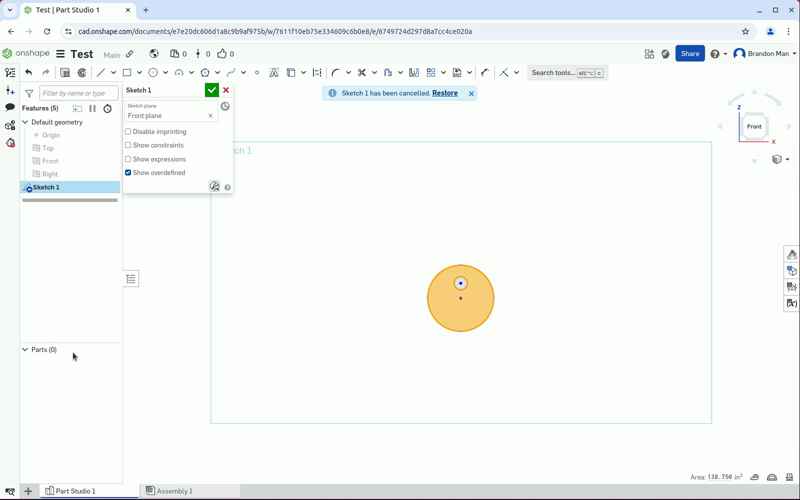
key(shift+e)
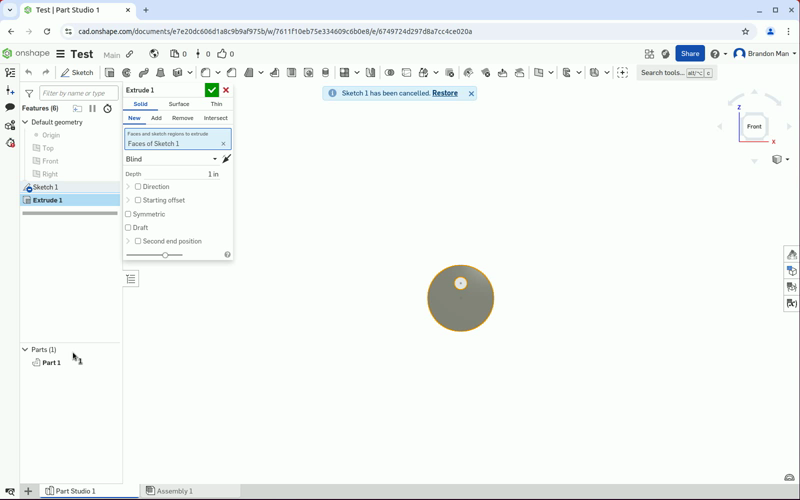
mouse_move(143, 106)
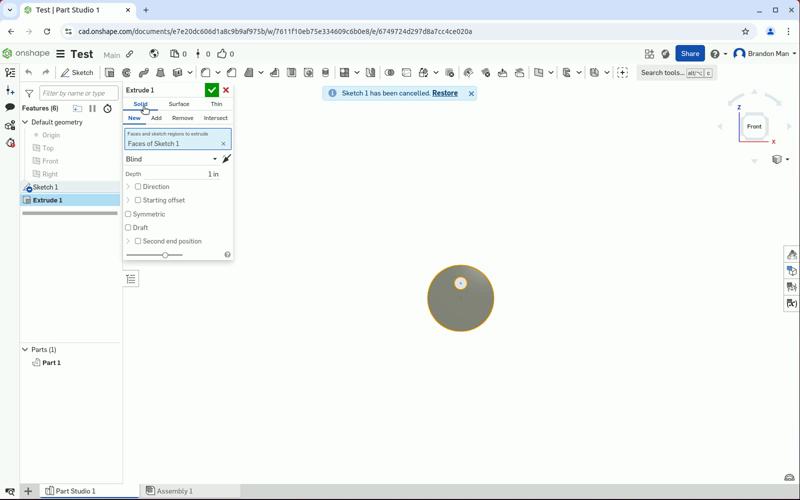
click(143, 106)
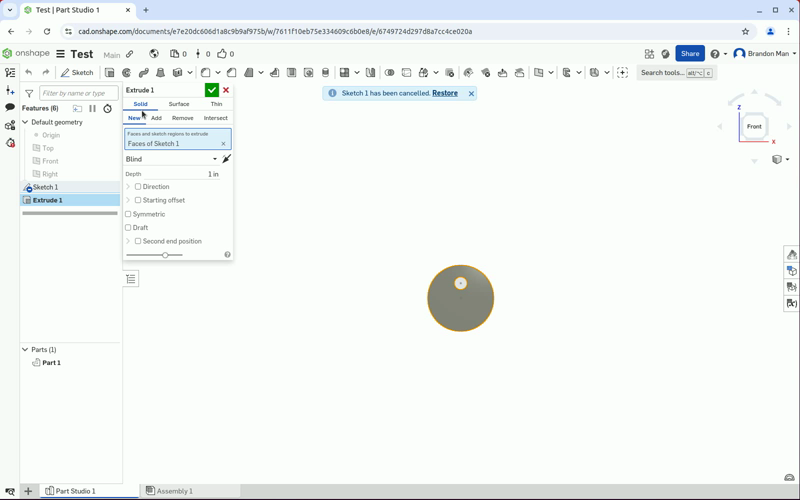
mouse_move(137, 120)
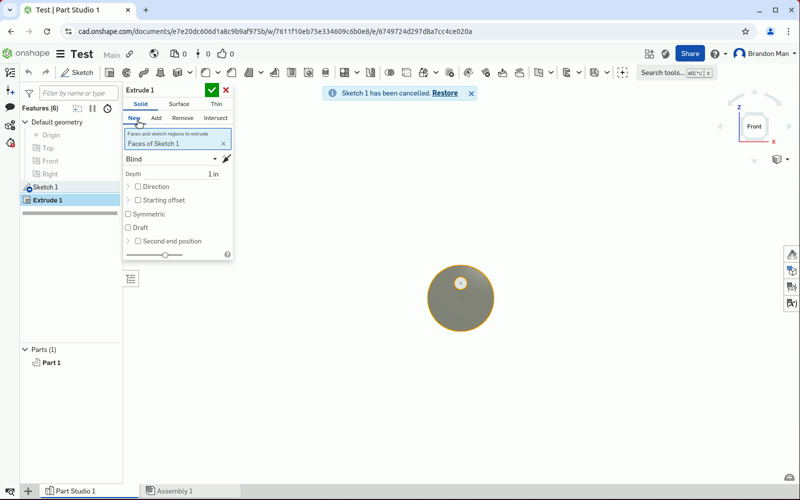
click(137, 120)
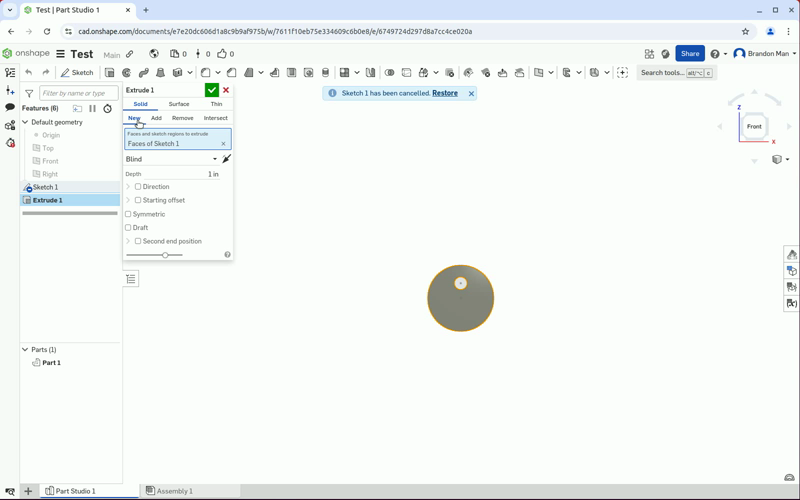
key(tab, 4)
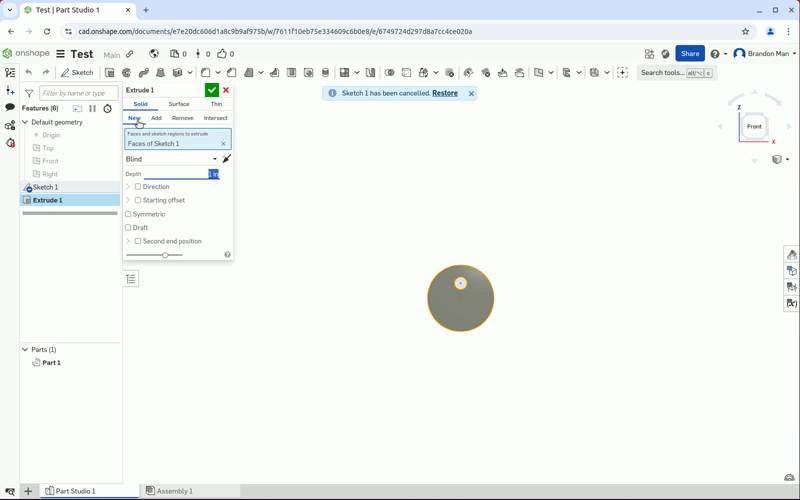
text(-23.108)
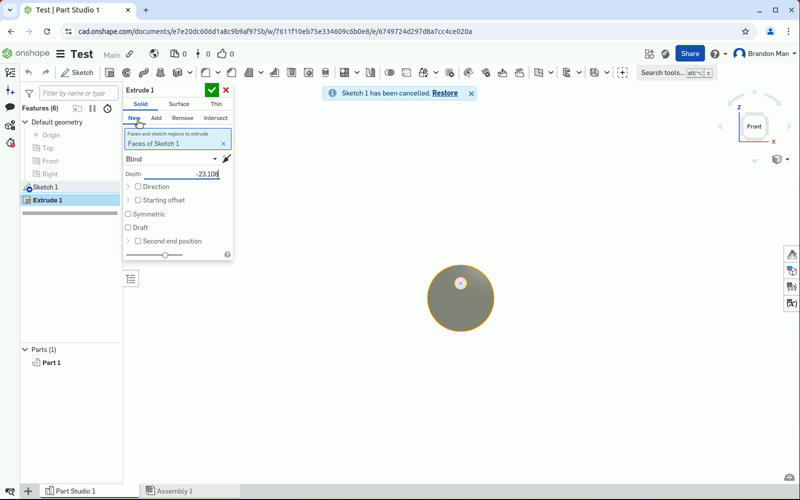
key(enter)
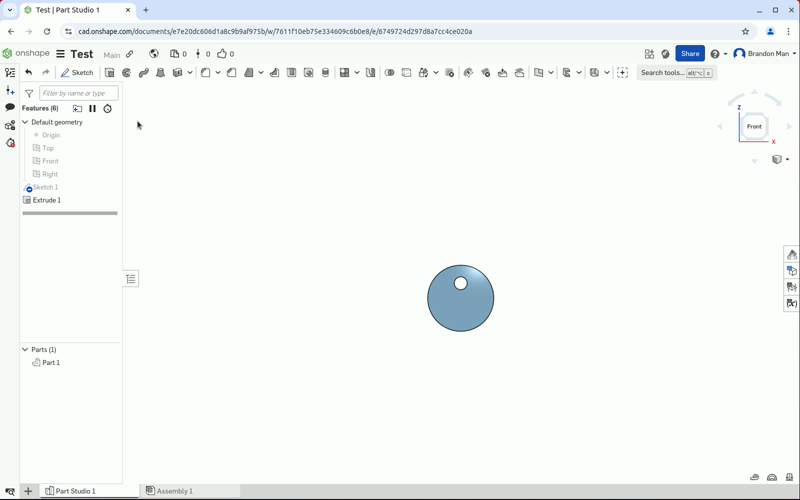
key(shift+h)
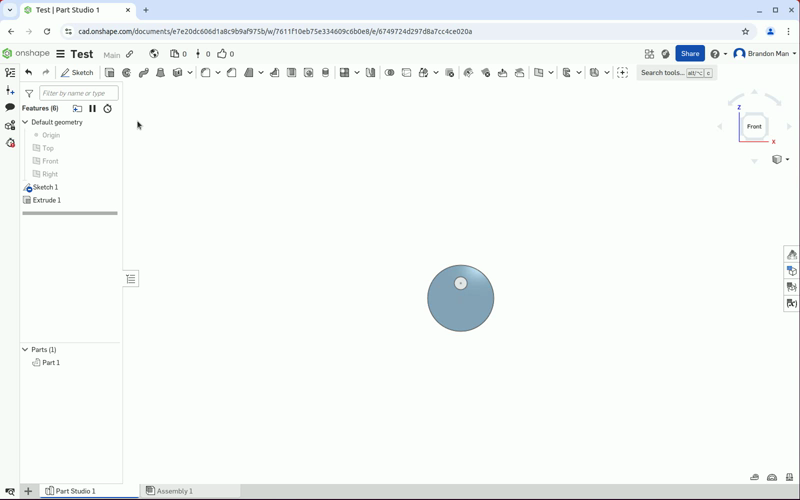
key(shift+h)
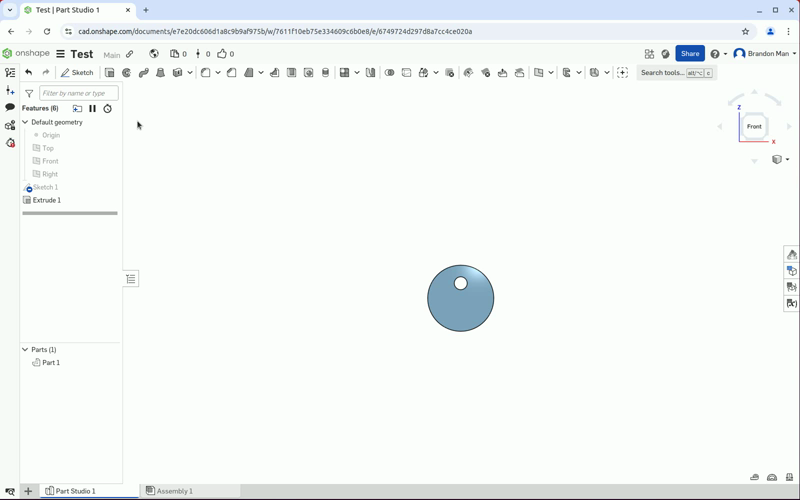
mouse_move(73, 189)
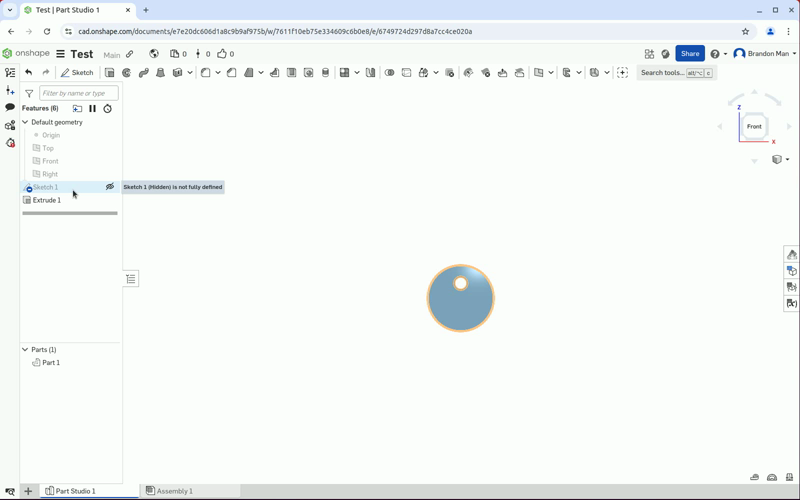
click(73, 189)
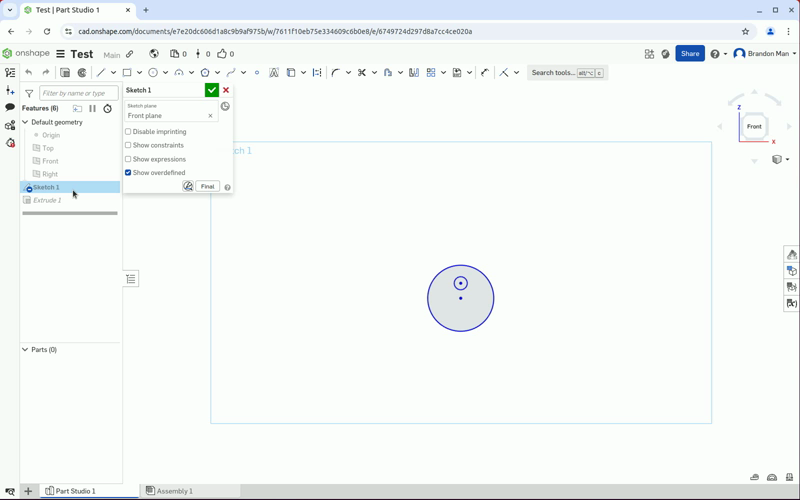
mouse_move(229, 92)
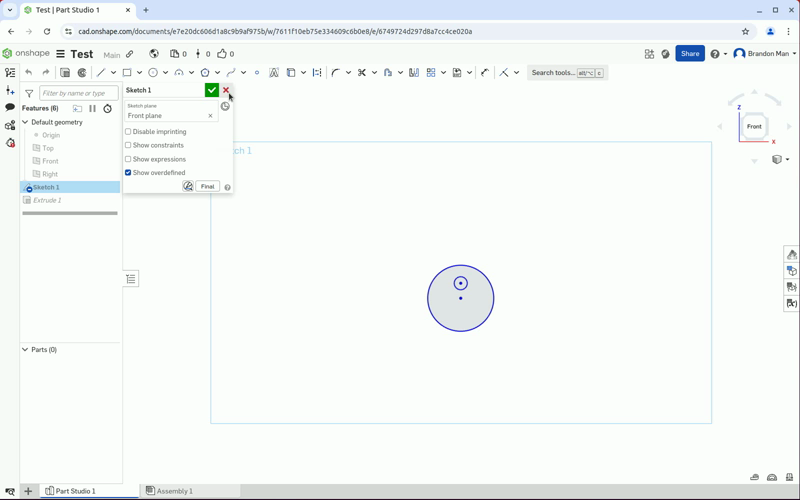
click(229, 92)
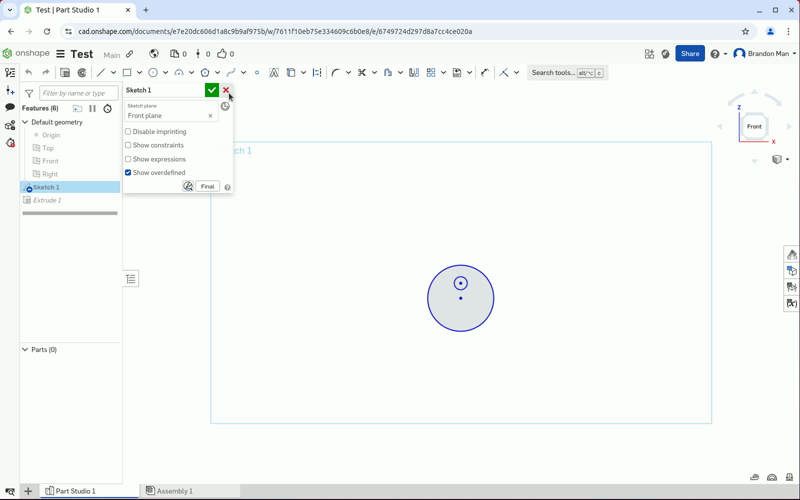
key(shift+s)
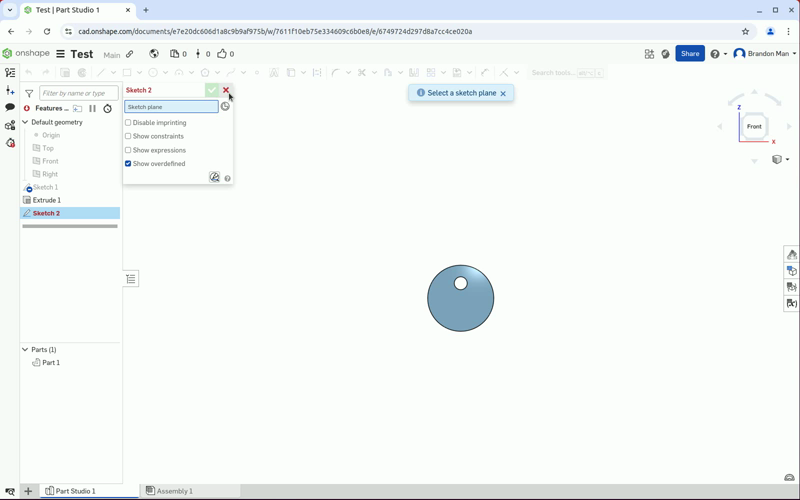
mouse_move(73, 163)
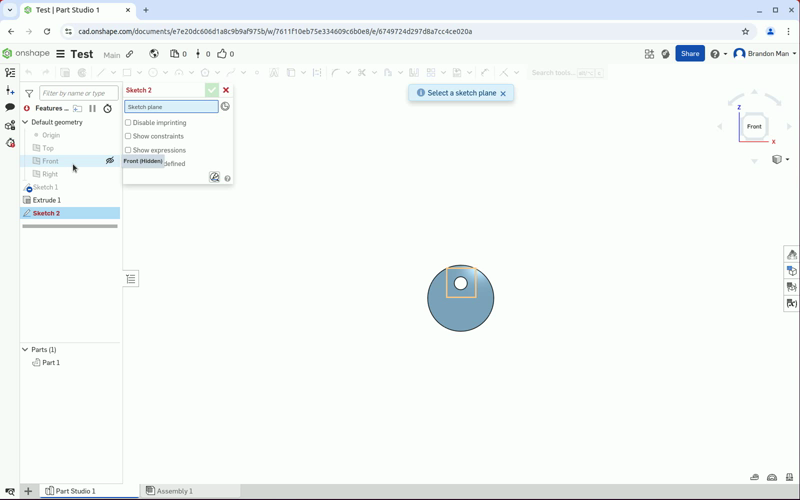
click(73, 163)
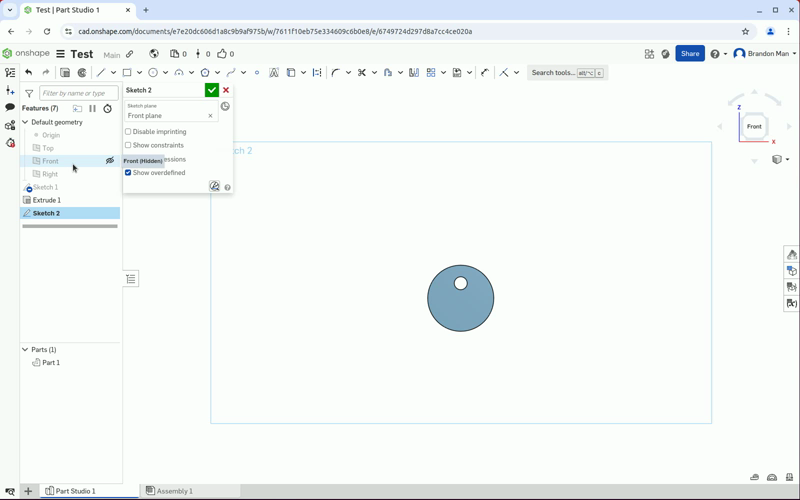
mouse_move(73, 352)
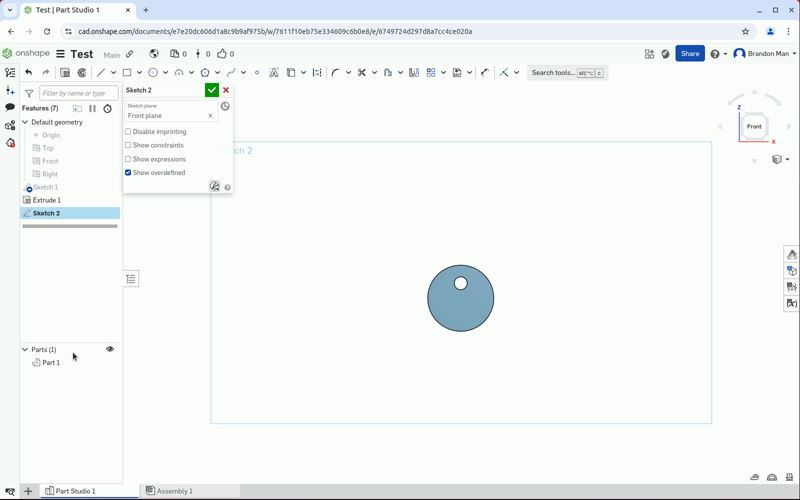
key(y)
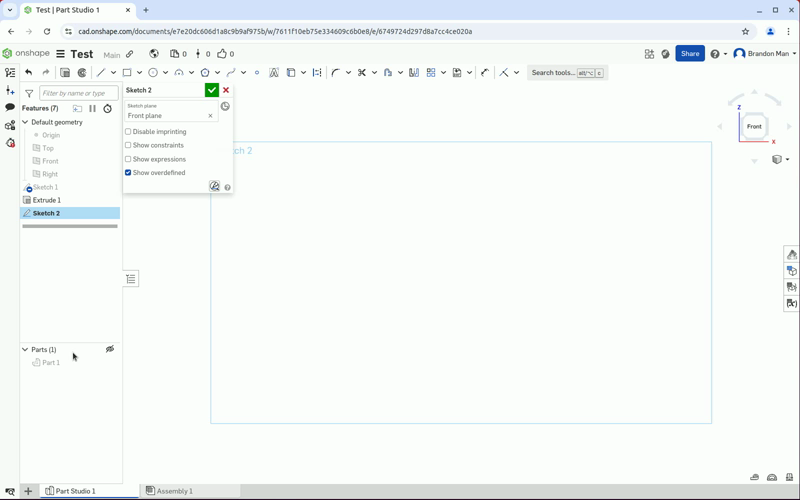
key(c)
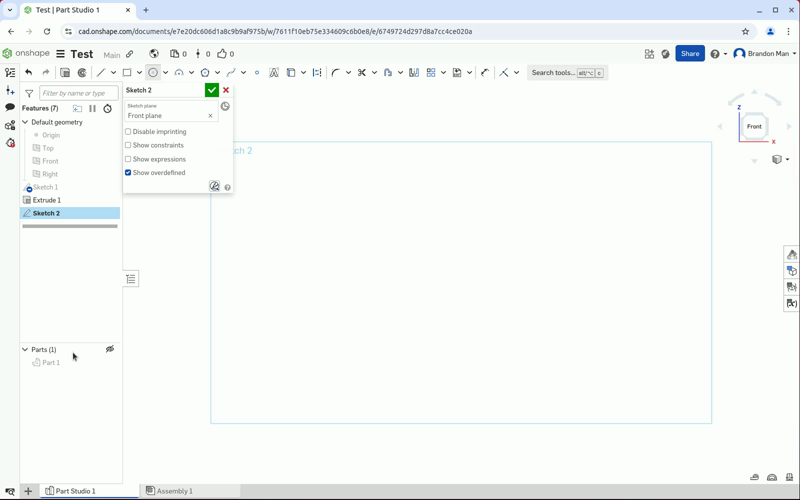
key_down(shift)
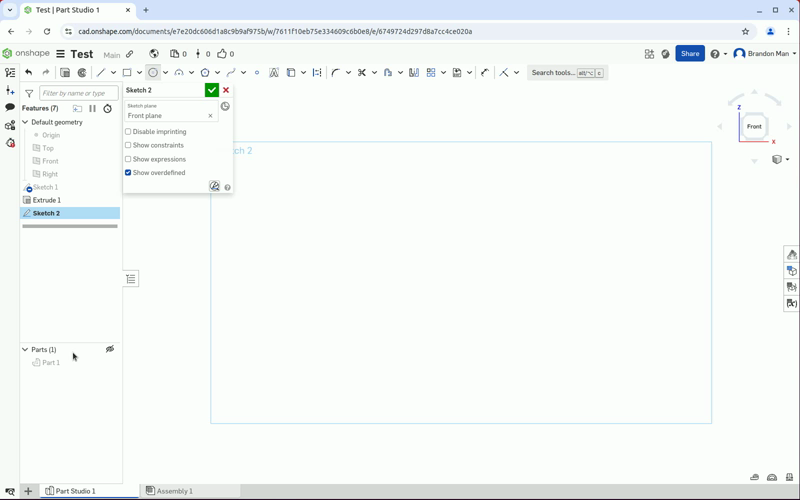
mouse_move(461, 298)
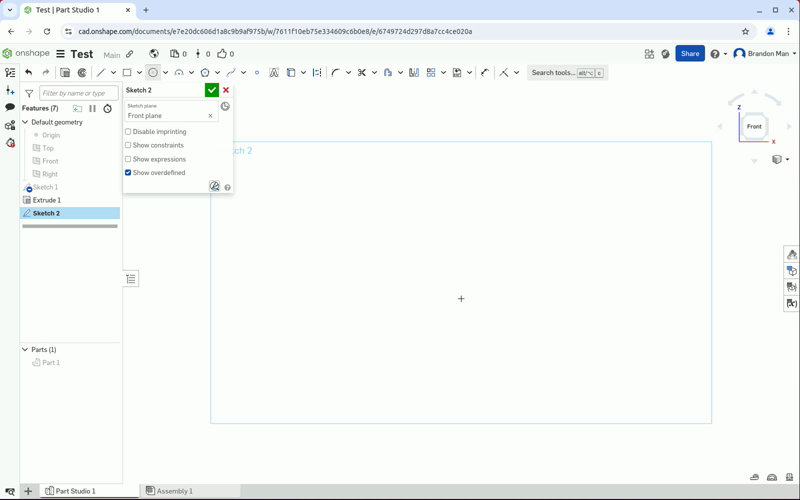
click(461, 298)
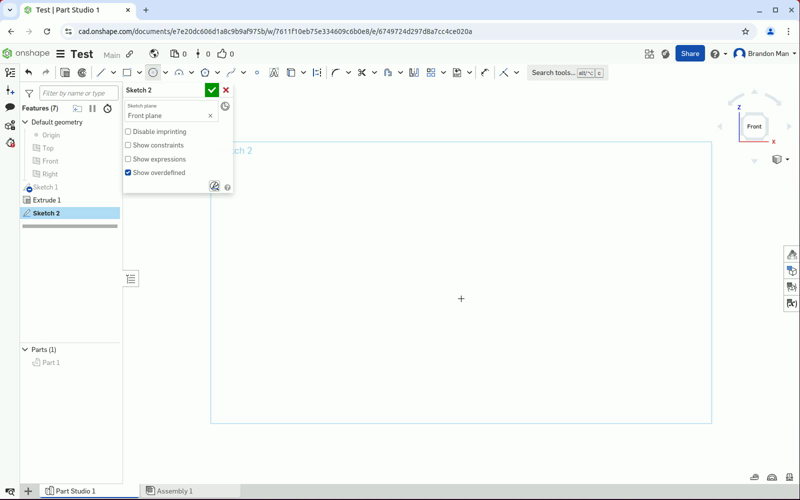
key_up(shift)
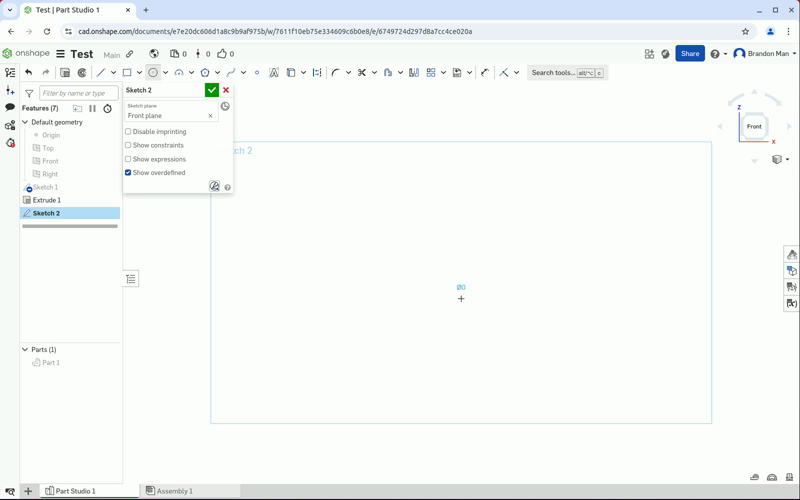
mouse_move(499, 298)
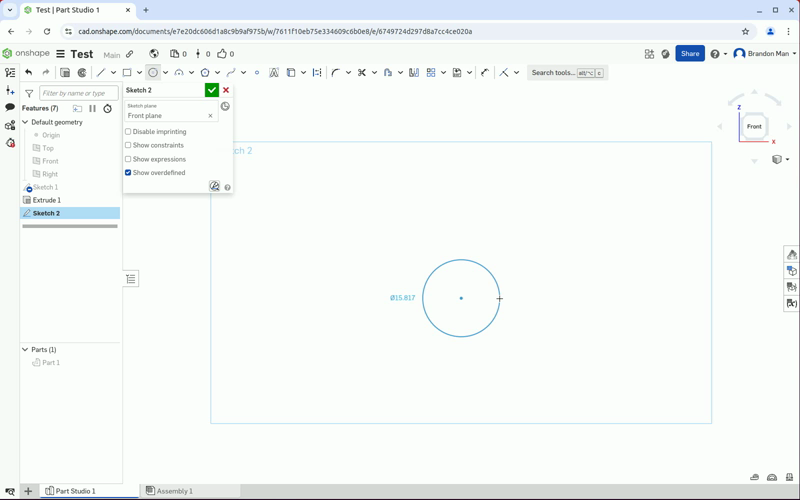
click(499, 298)
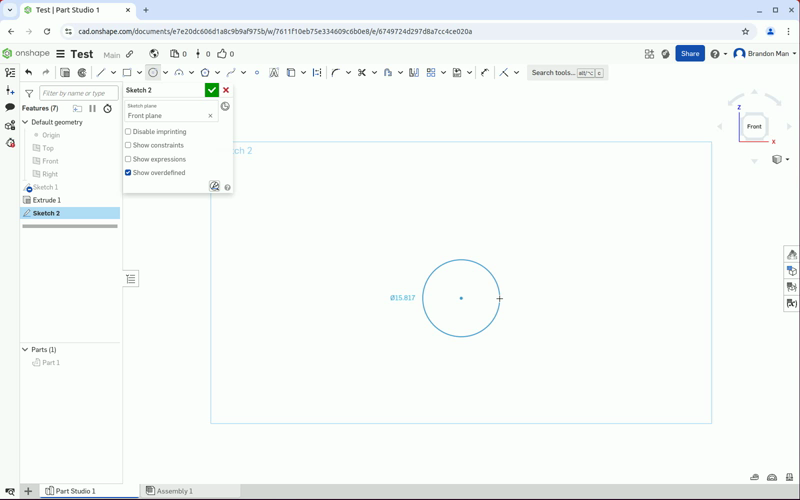
key(esc)
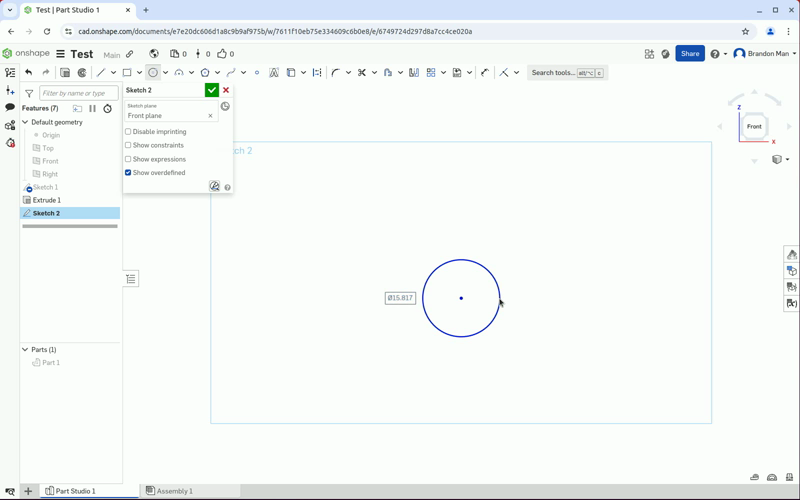
key(c)
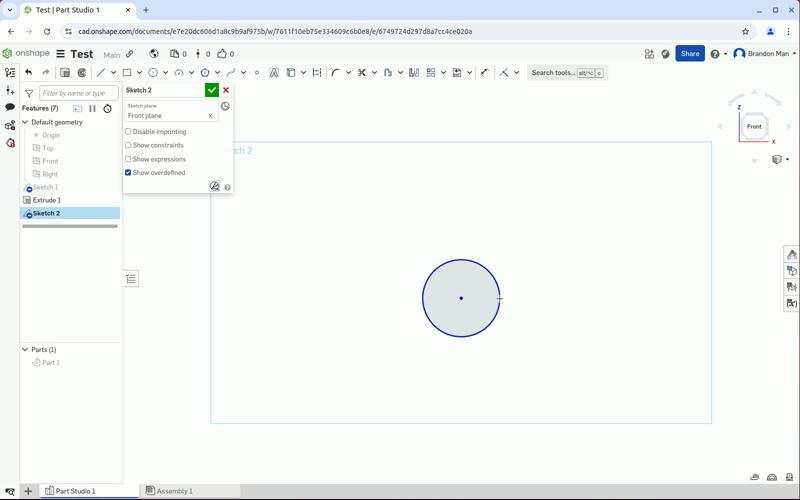
key_down(shift)
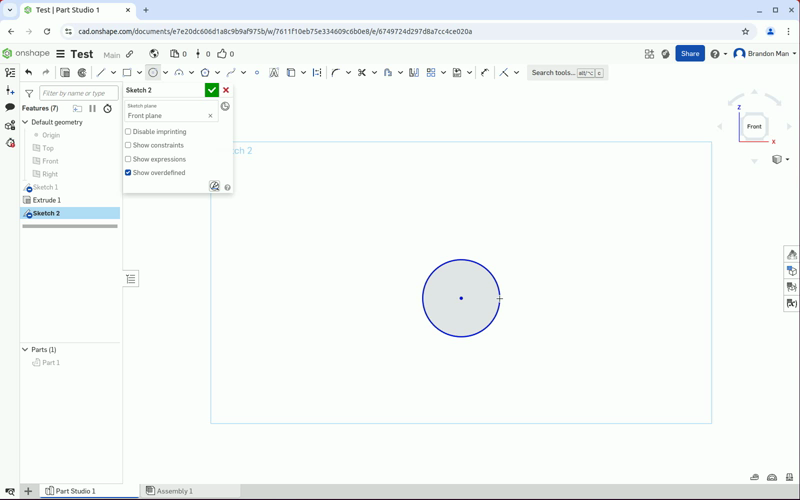
mouse_move(461, 298)
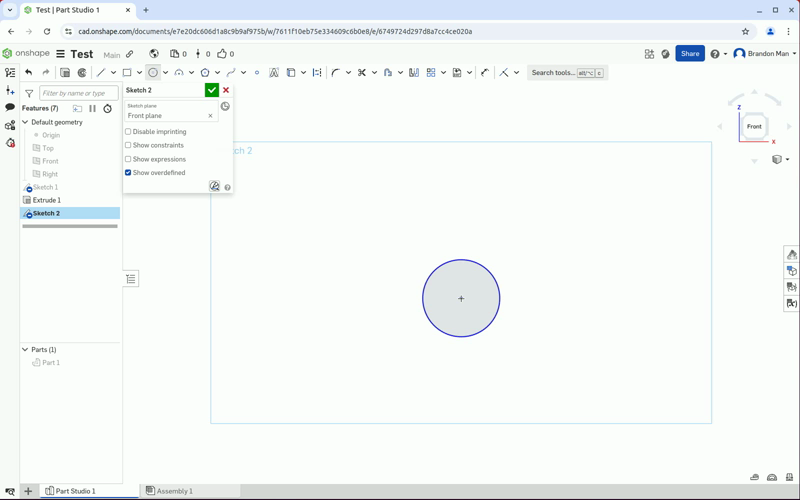
click(461, 298)
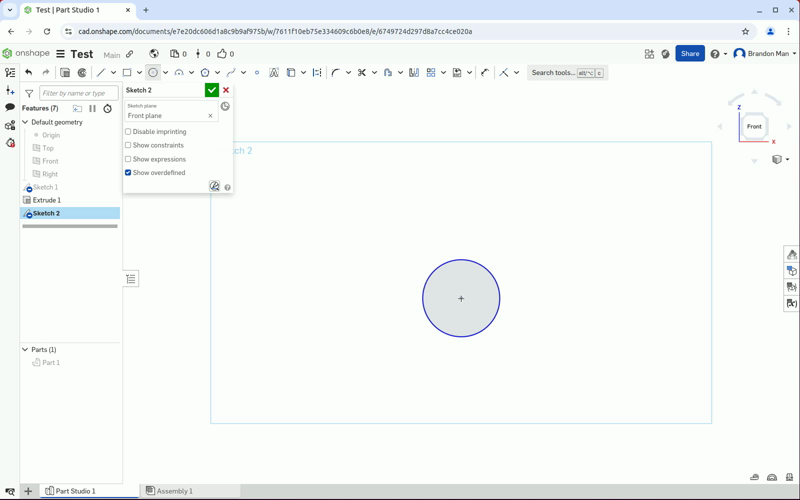
key_up(shift)
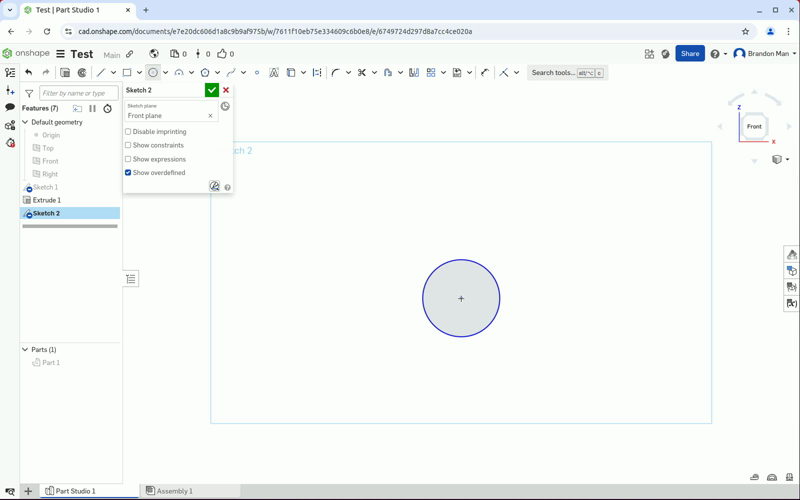
mouse_move(493, 298)
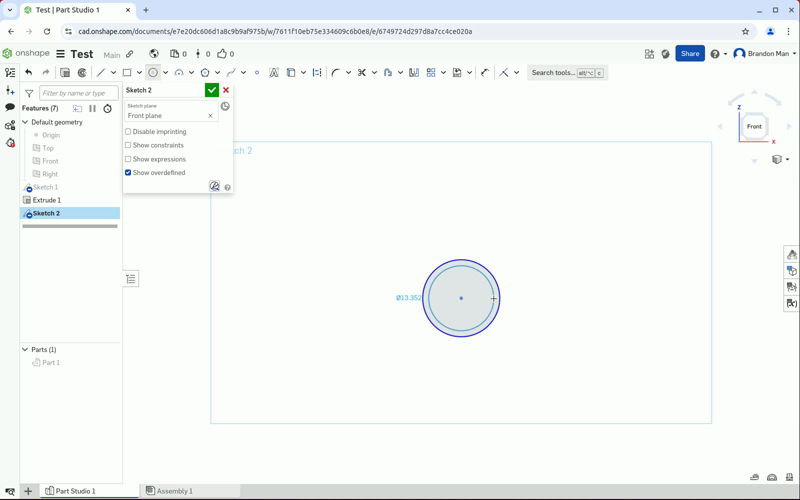
click(493, 298)
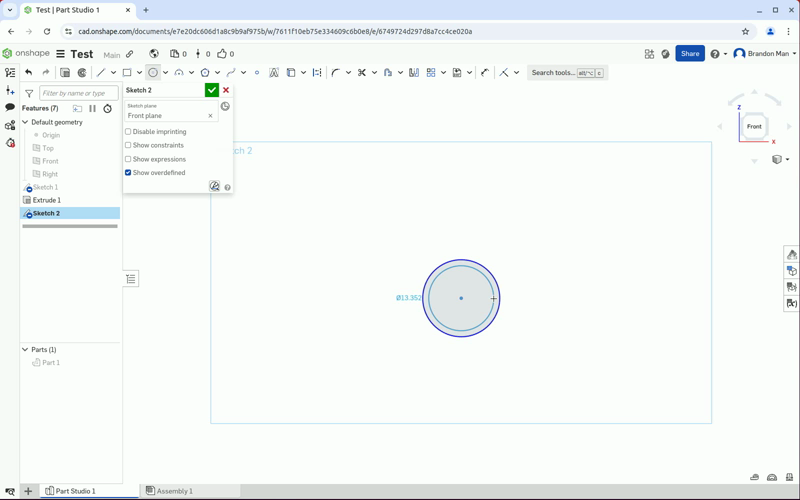
key(esc)
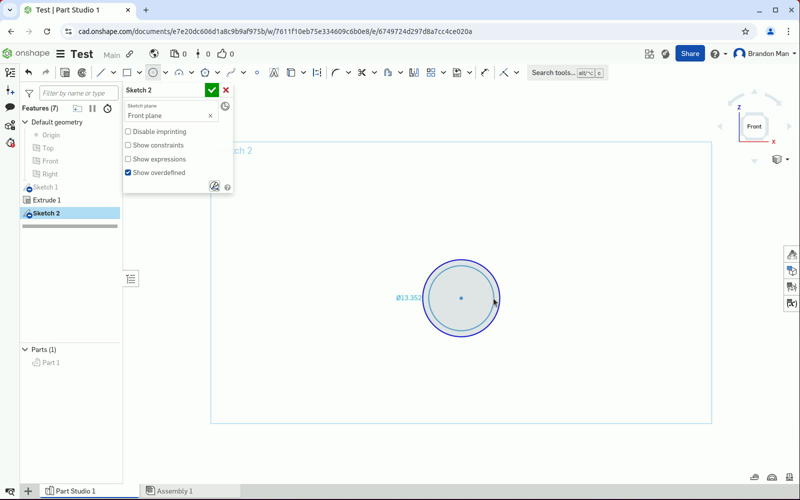
mouse_move(468, 333)
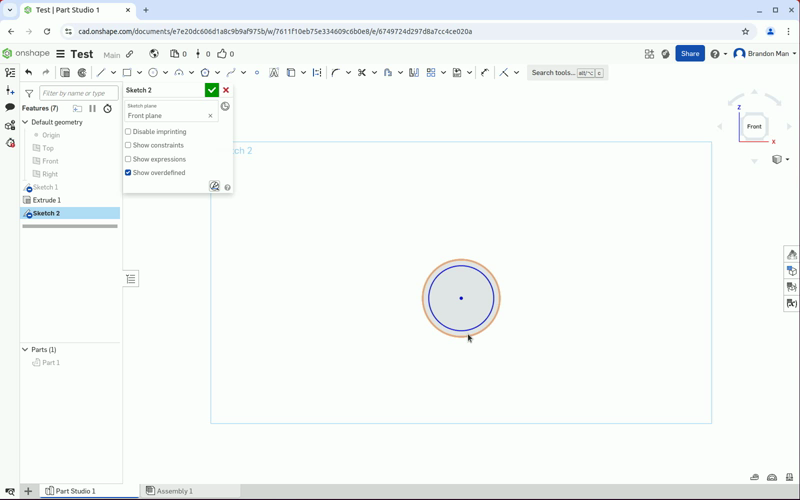
scroll(6)
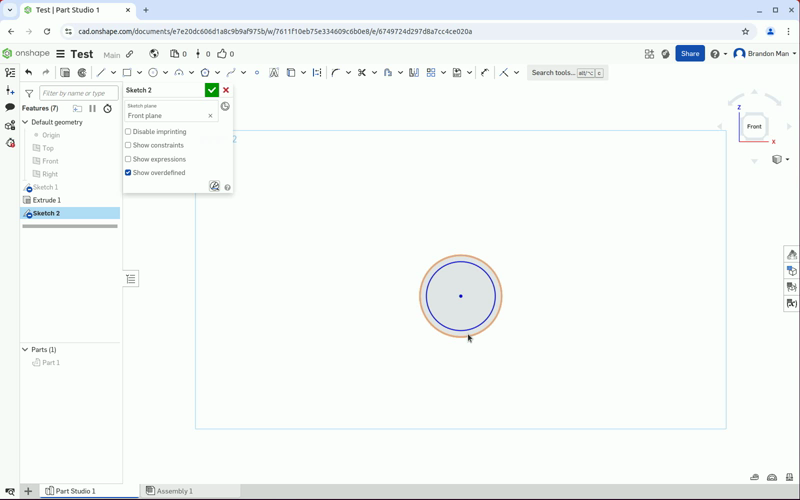
scroll(6)
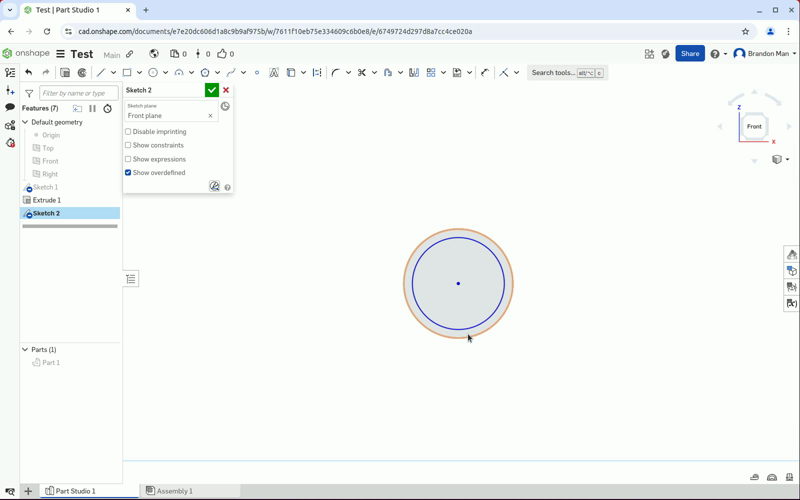
scroll(6)
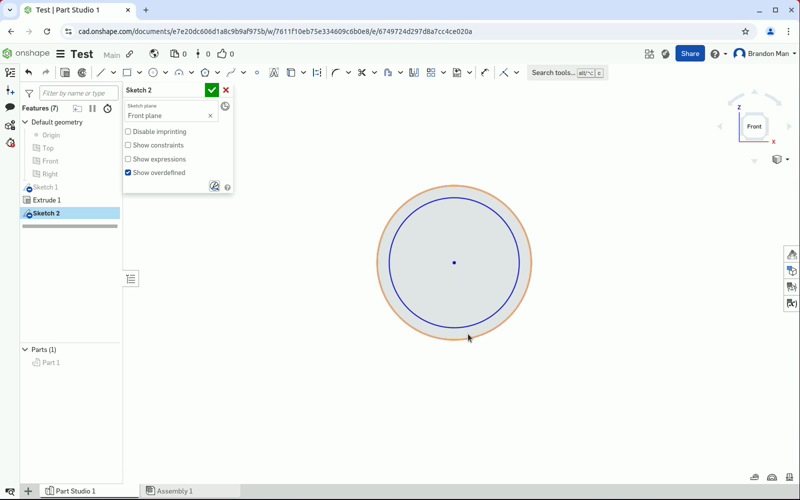
scroll(6)
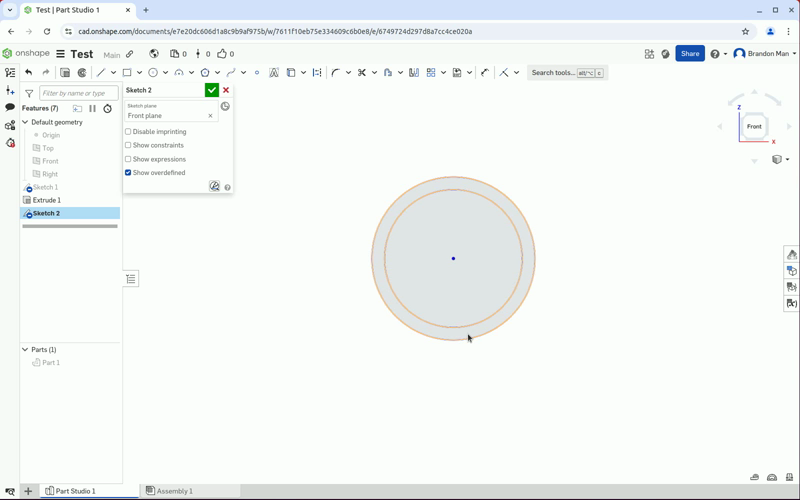
scroll(6)
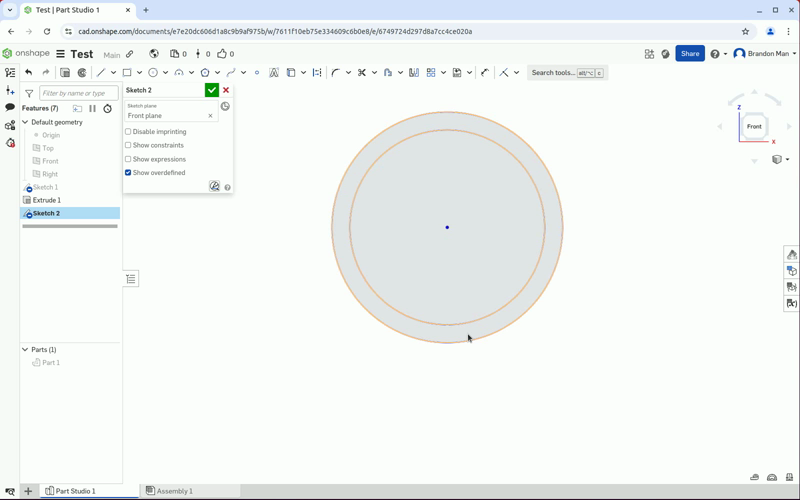
scroll(6)
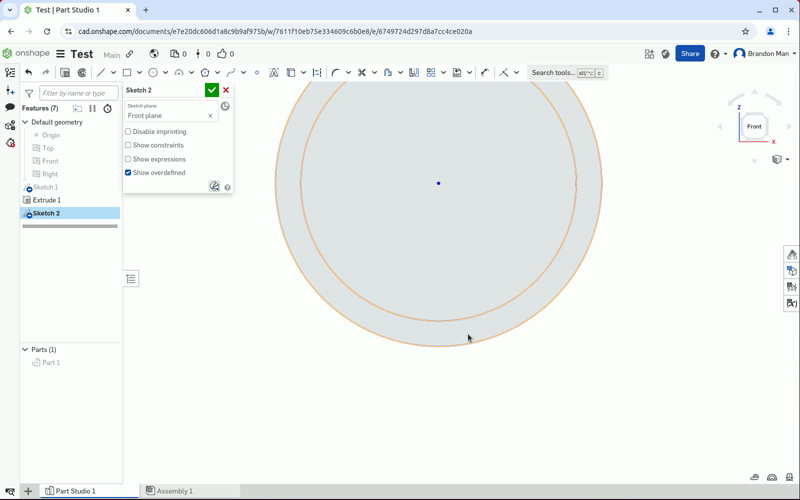
scroll(6)
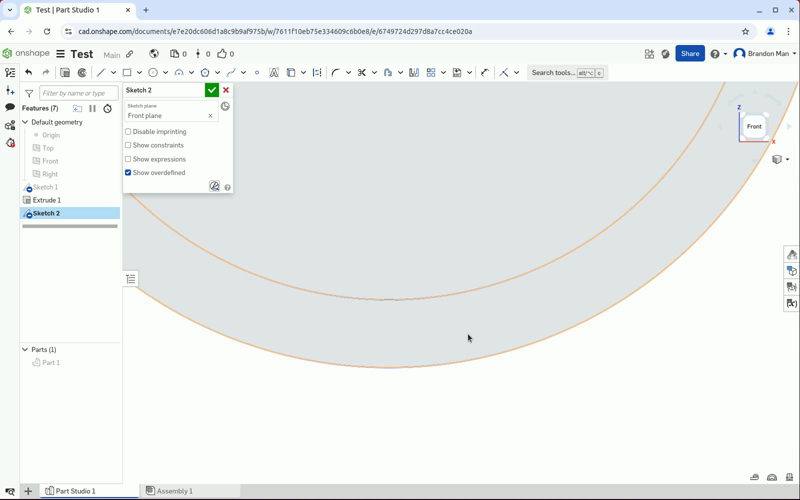
click(468, 333)
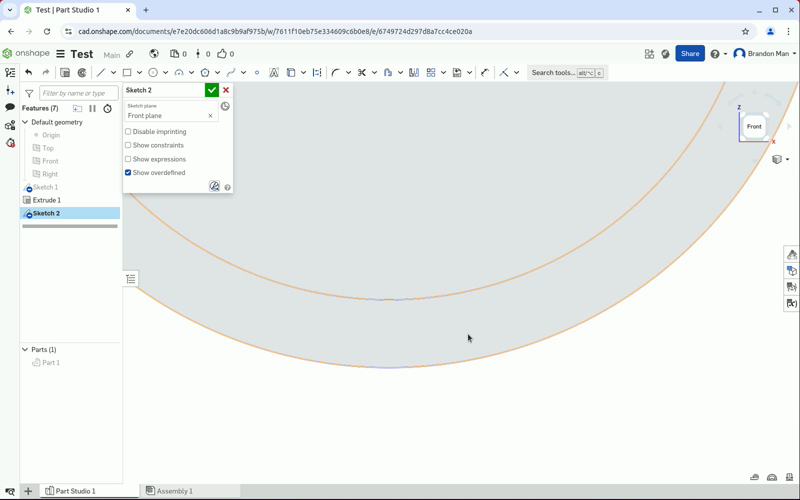
scroll(-6)
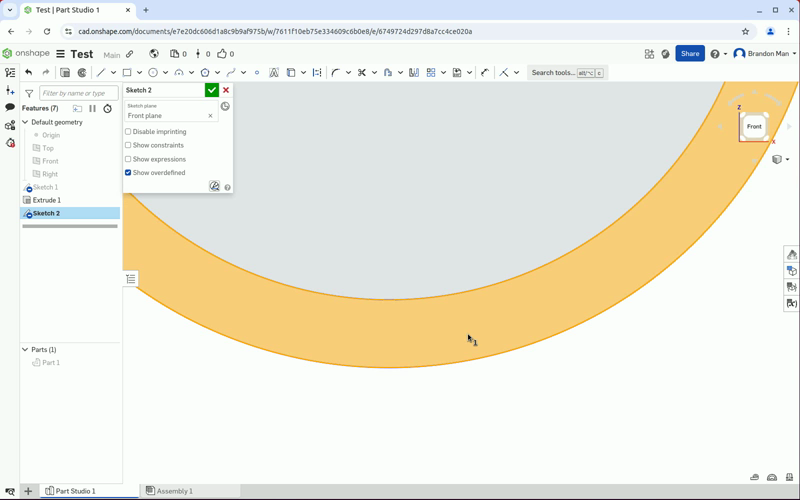
scroll(-6)
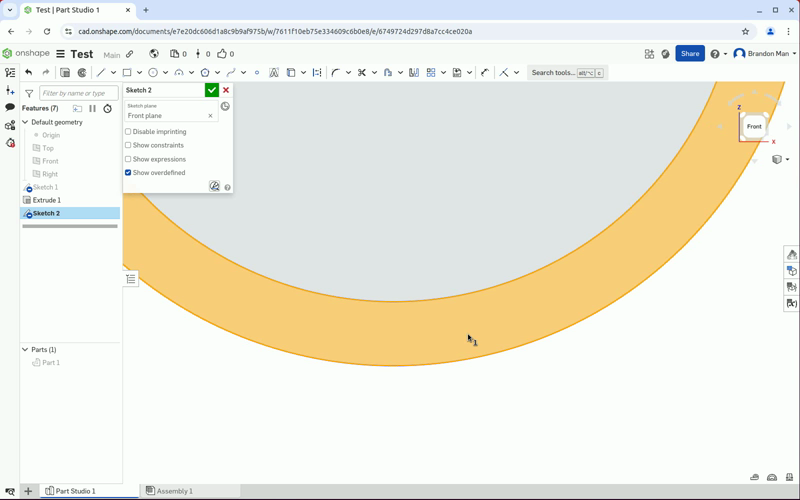
scroll(-6)
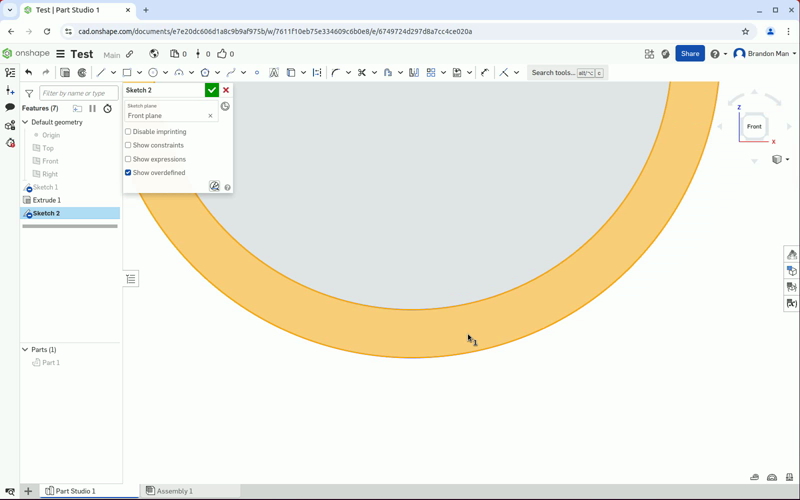
scroll(-6)
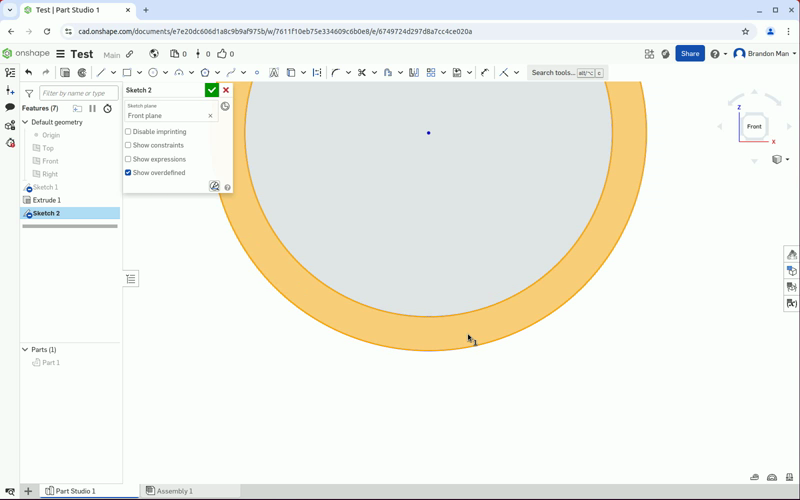
scroll(-6)
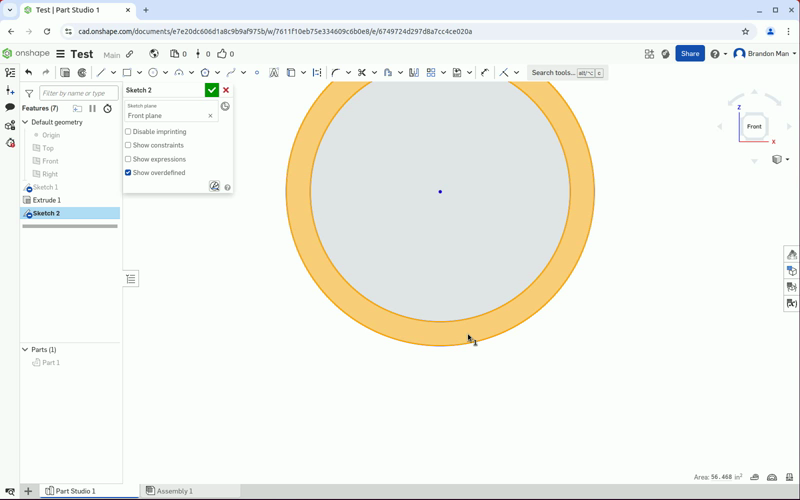
scroll(-6)
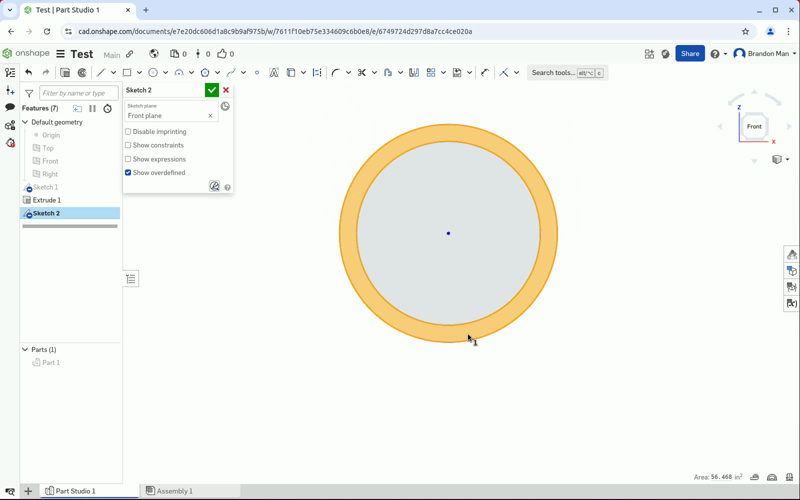
scroll(-6)
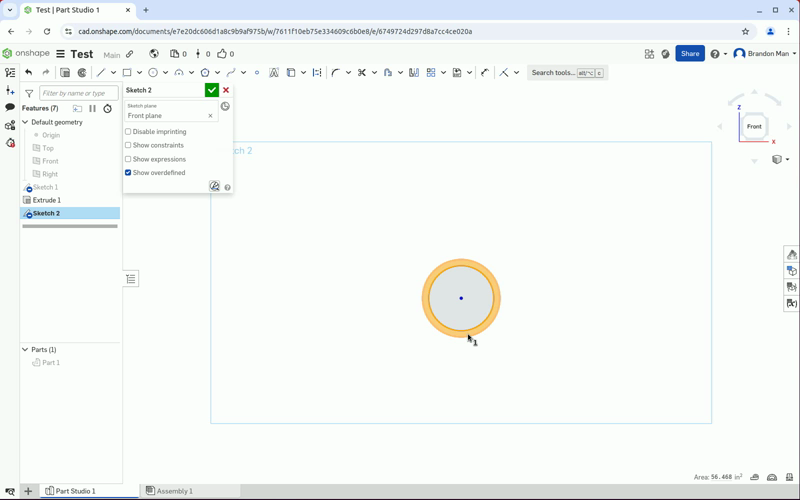
mouse_move(73, 352)
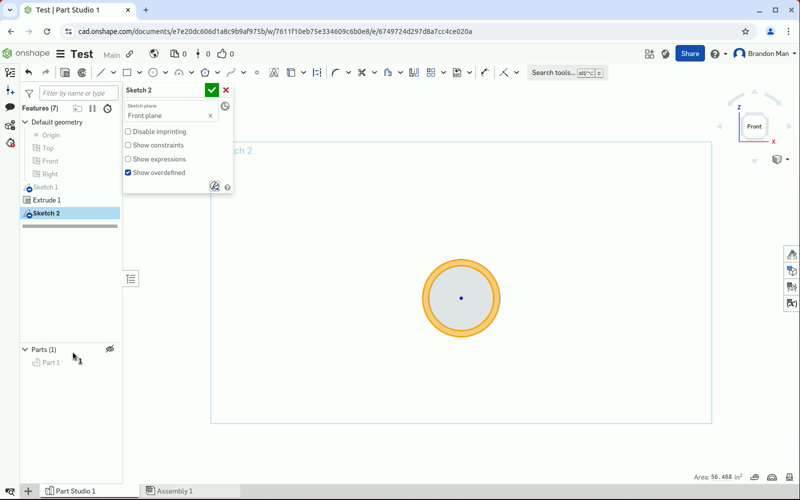
key(shift+y)
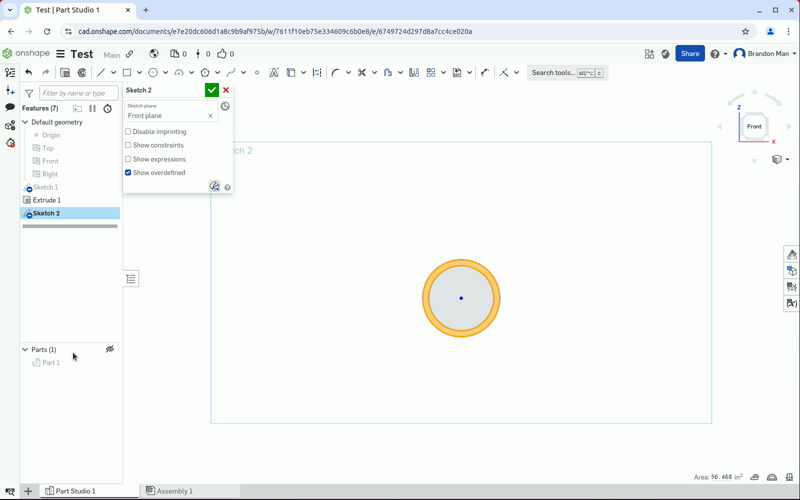
key(shift+e)
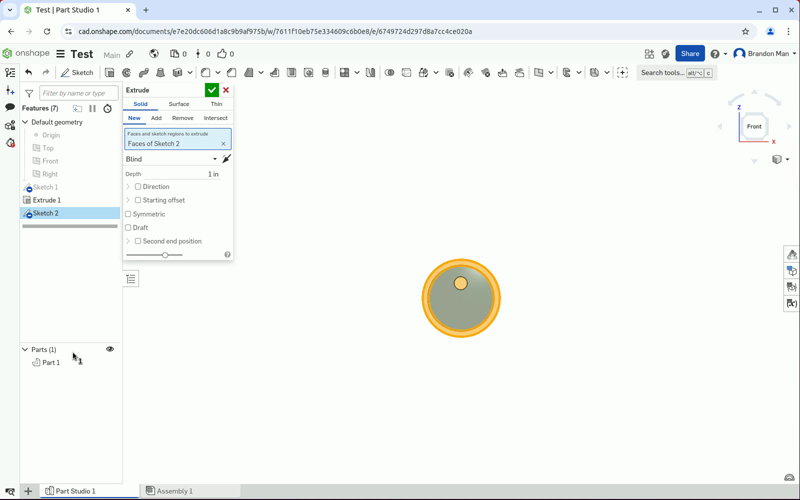
mouse_move(143, 106)
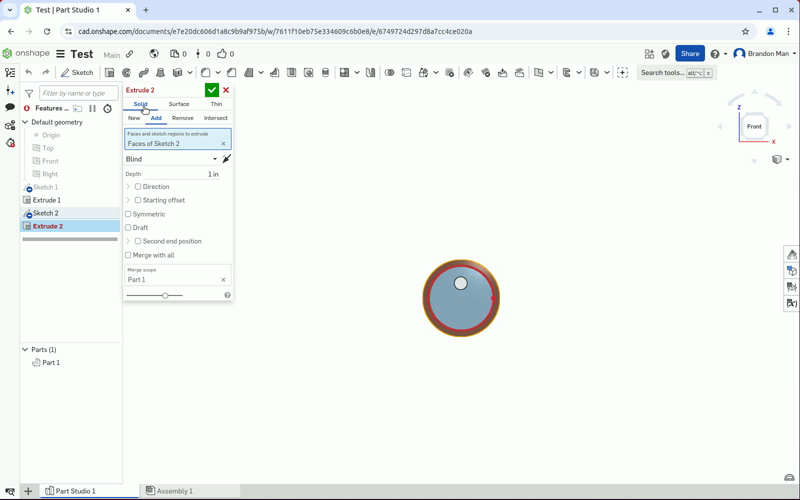
click(143, 106)
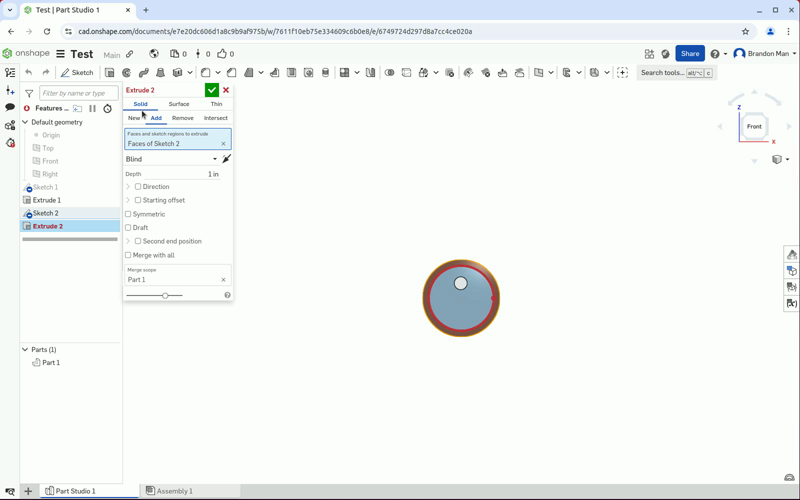
mouse_move(137, 120)
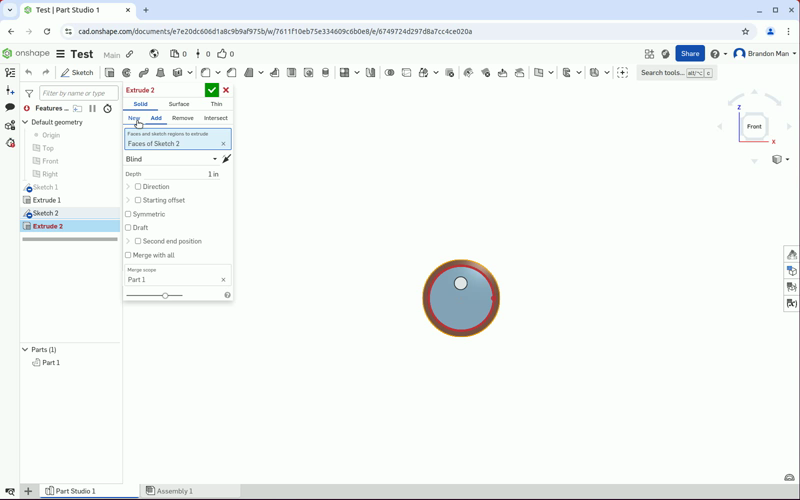
click(137, 120)
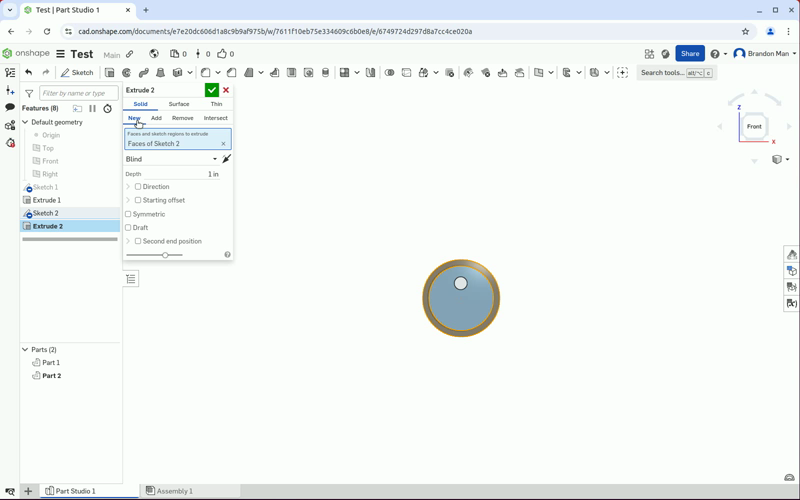
key(tab, 4)
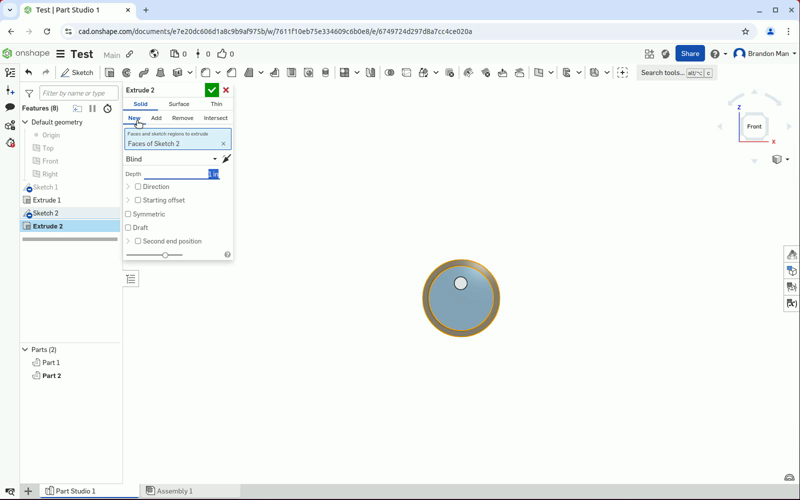
text(-1.444)
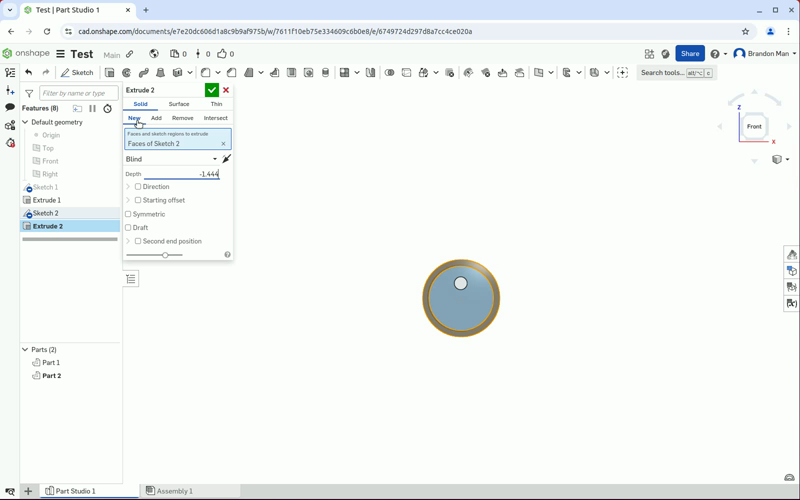
key(enter)
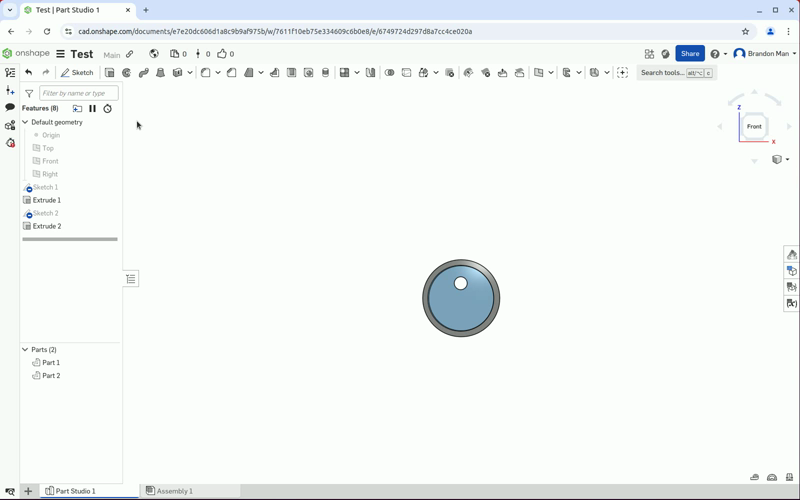
key(shift+h)
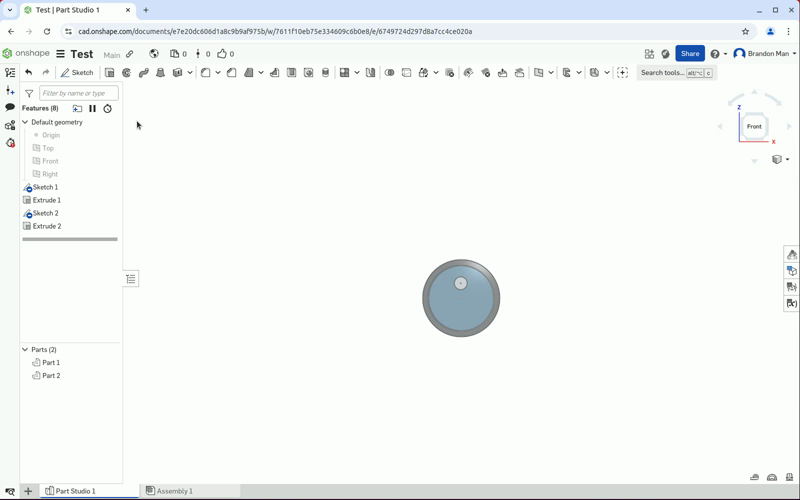
key(shift+h)
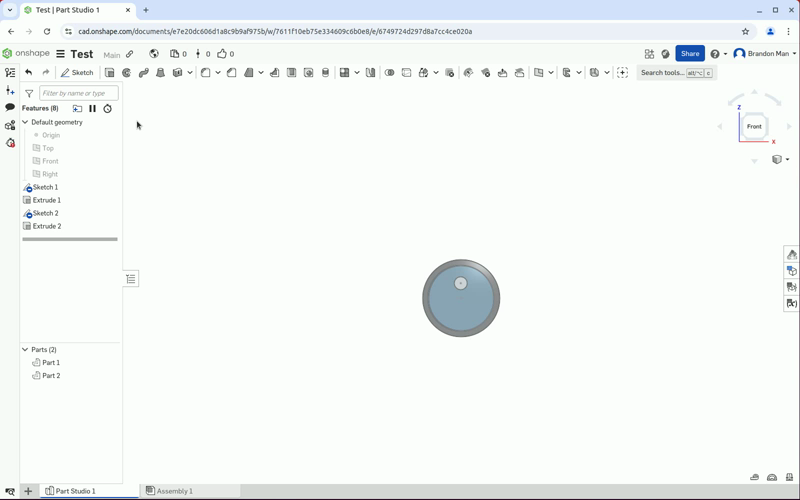
key(shift+7)
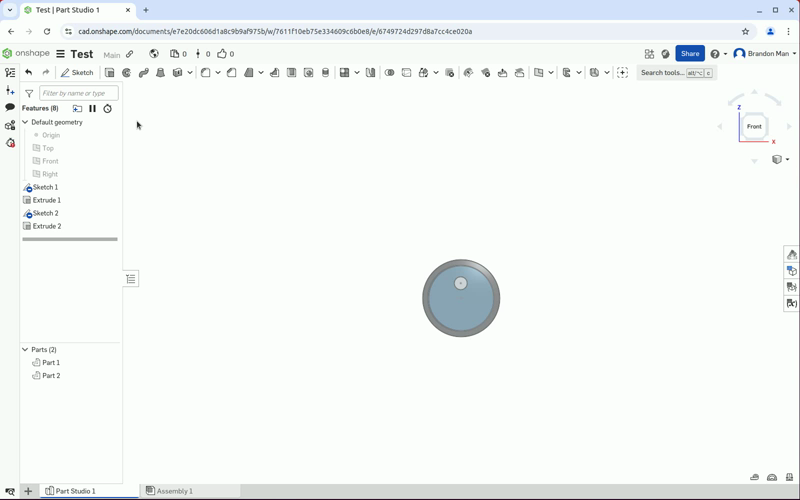
key(left, 2)
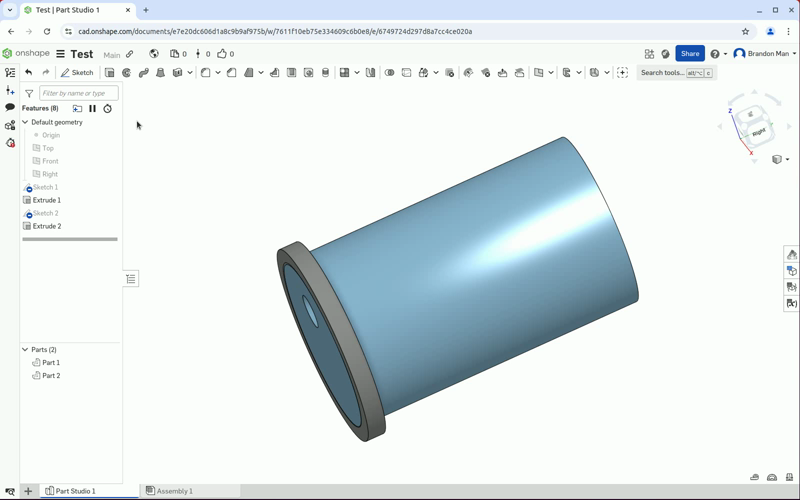
key(down, 2)
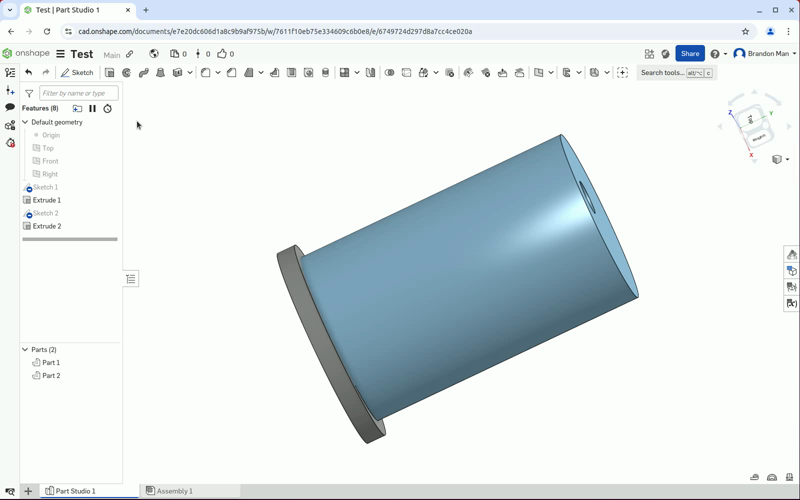
key(up, 2)
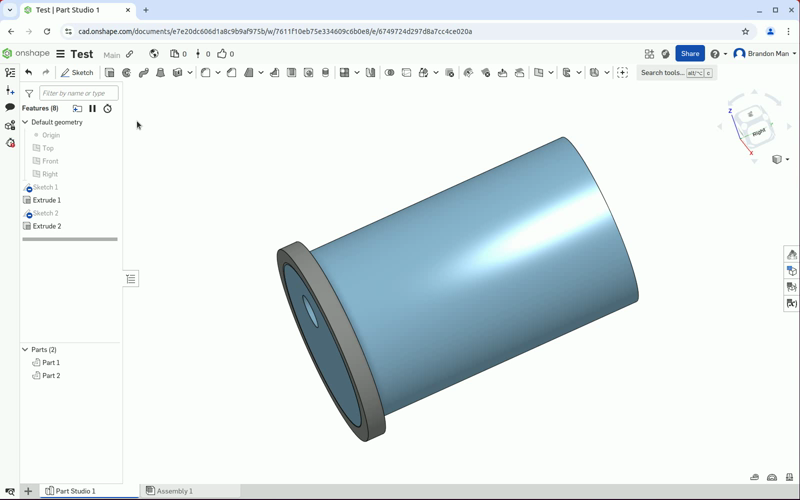
key(right, 2)
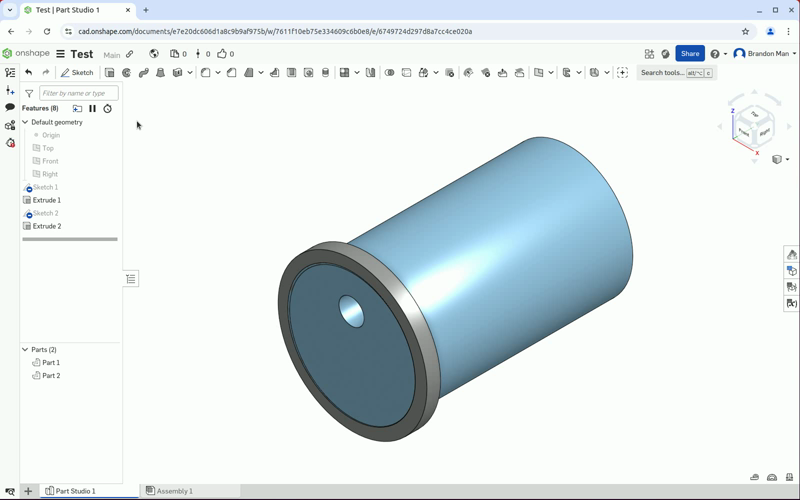
mouse_move(73, 189)
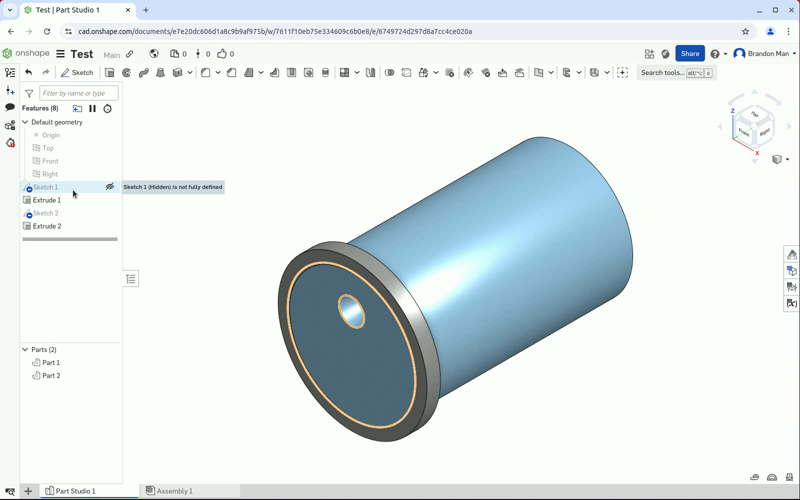
click(73, 189)